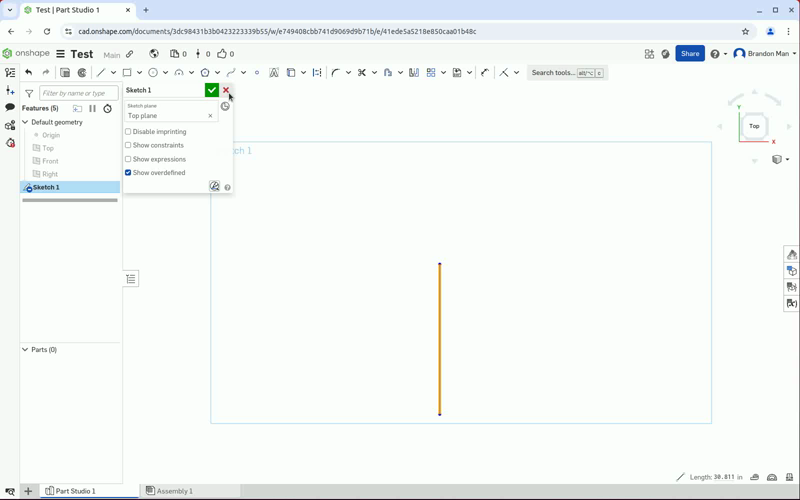
key(shift+h)
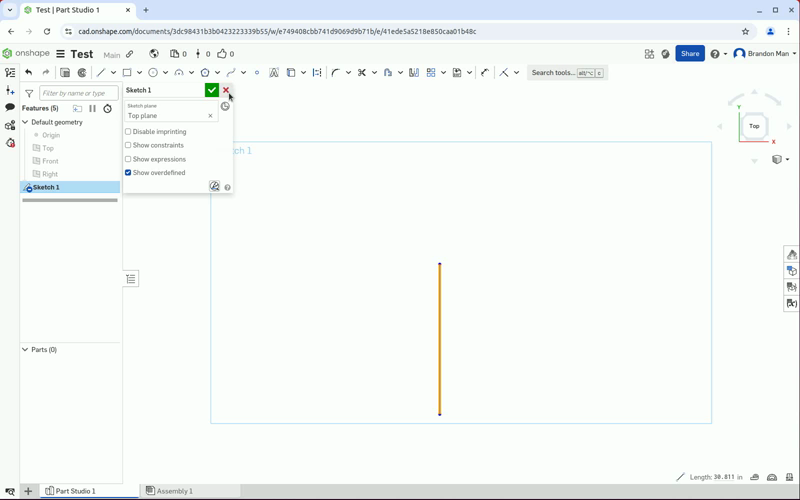
key(shift+s)
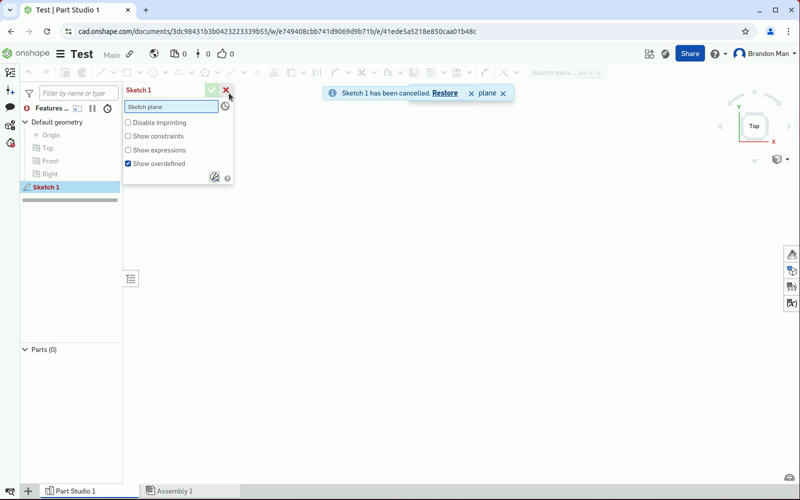
mouse_move(73, 150)
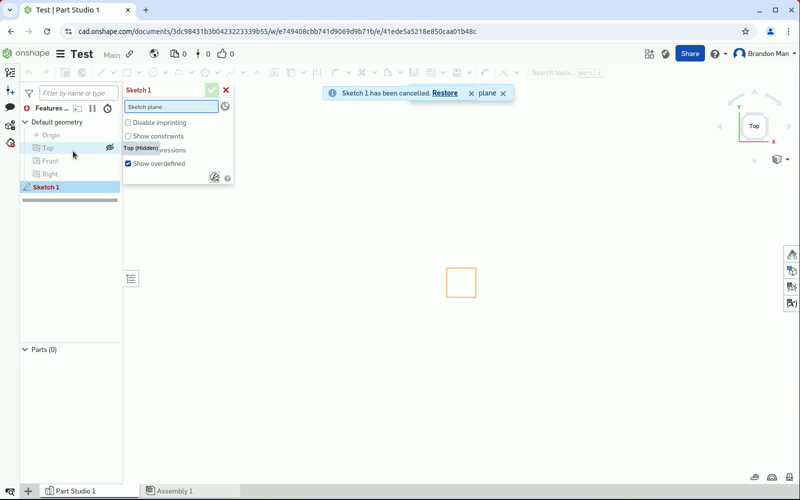
click(73, 150)
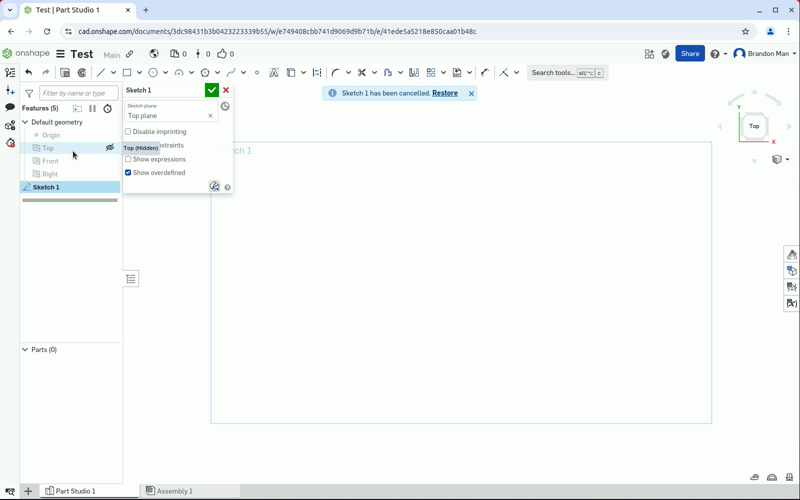
mouse_move(73, 352)
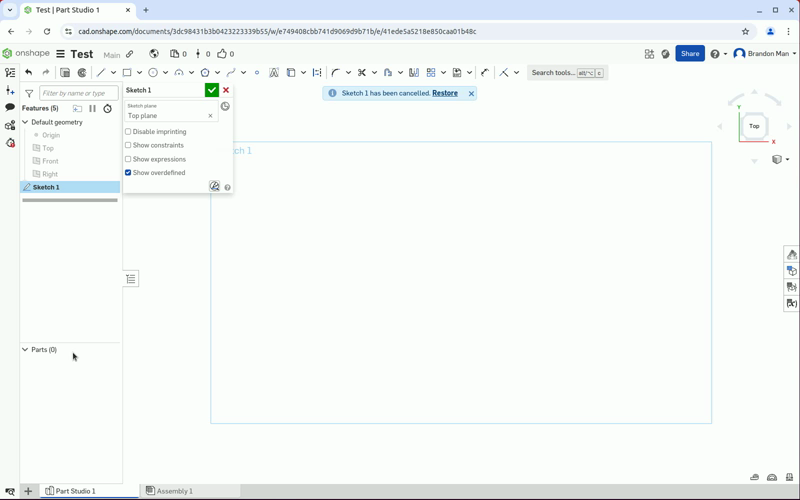
key(y)
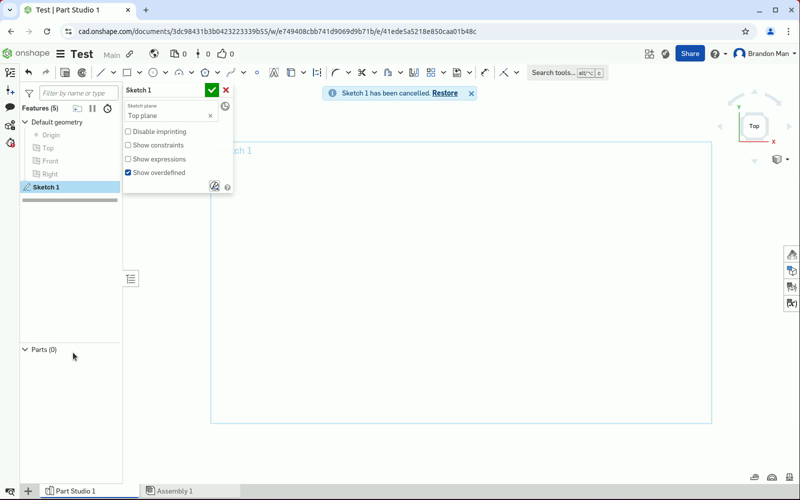
key(l)
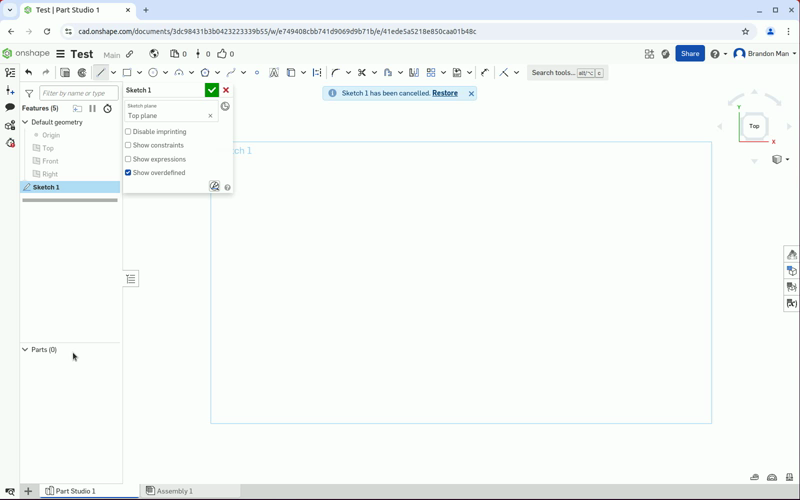
key_down(shift)
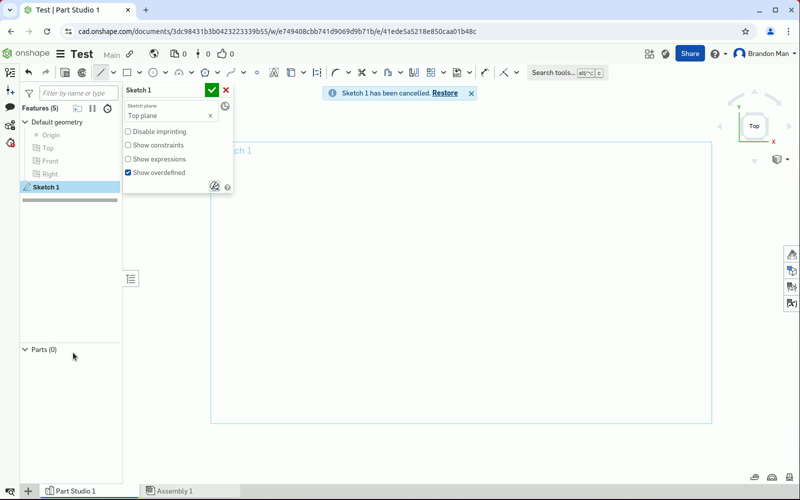
mouse_move(348, 395)
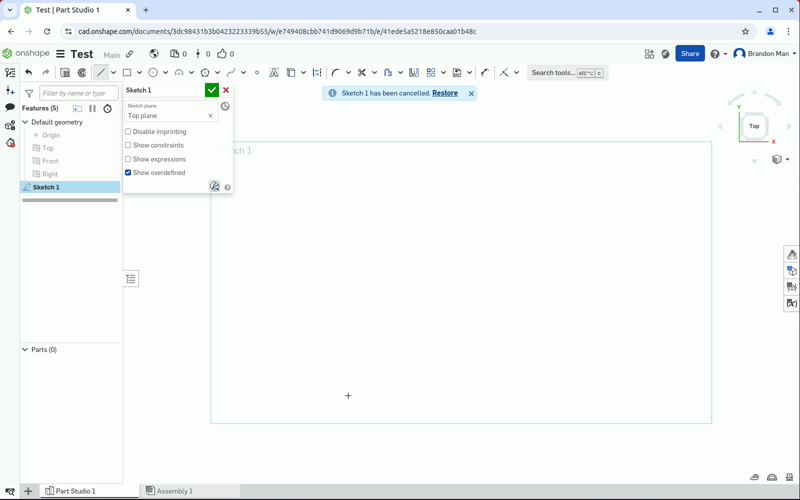
click(348, 395)
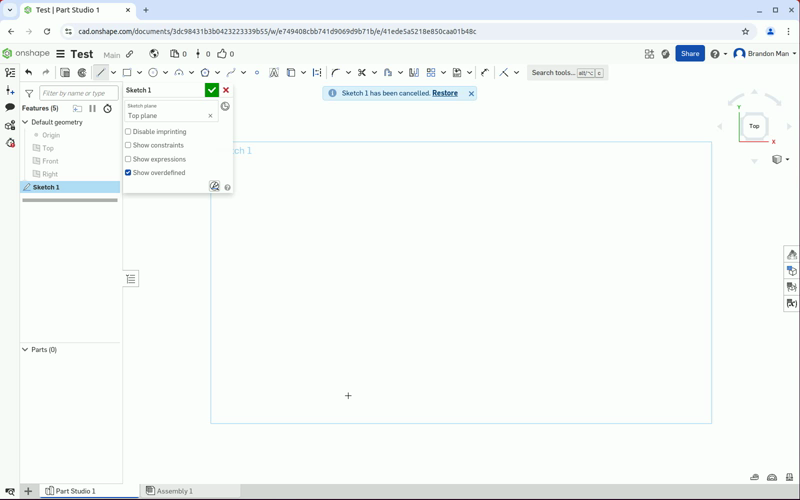
key_up(shift)
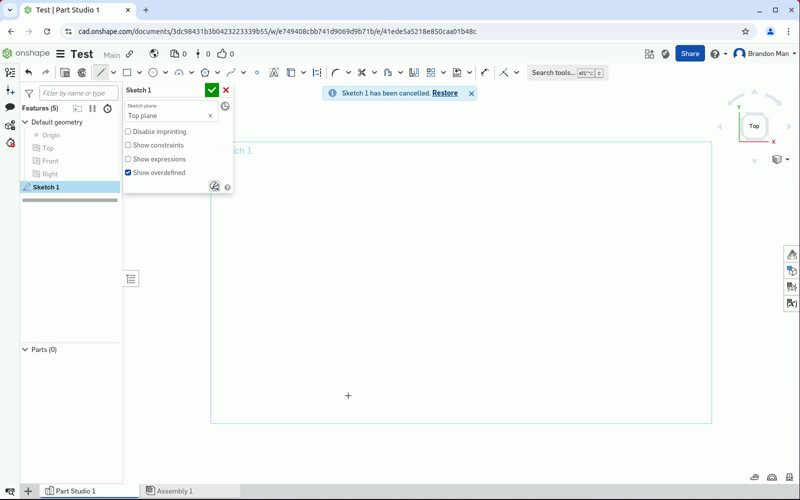
key_down(shift)
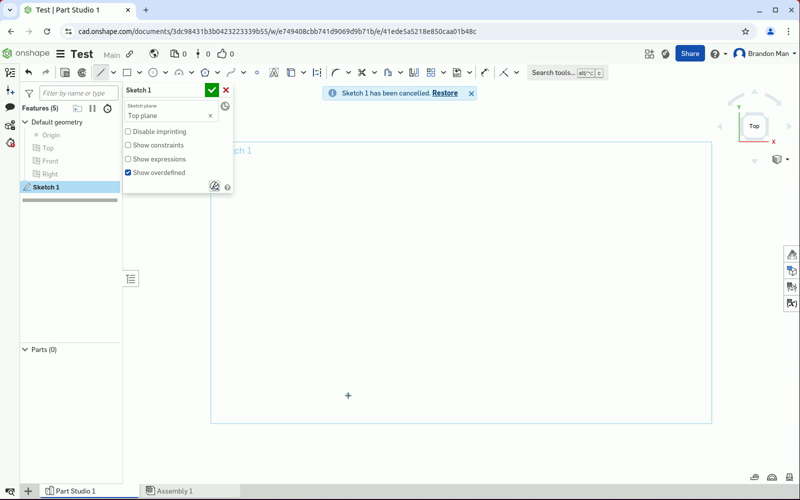
mouse_move(572, 395)
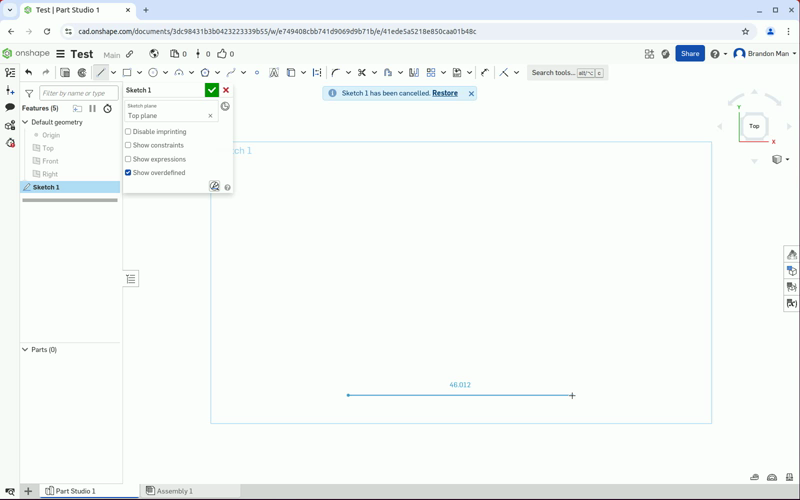
click(572, 395)
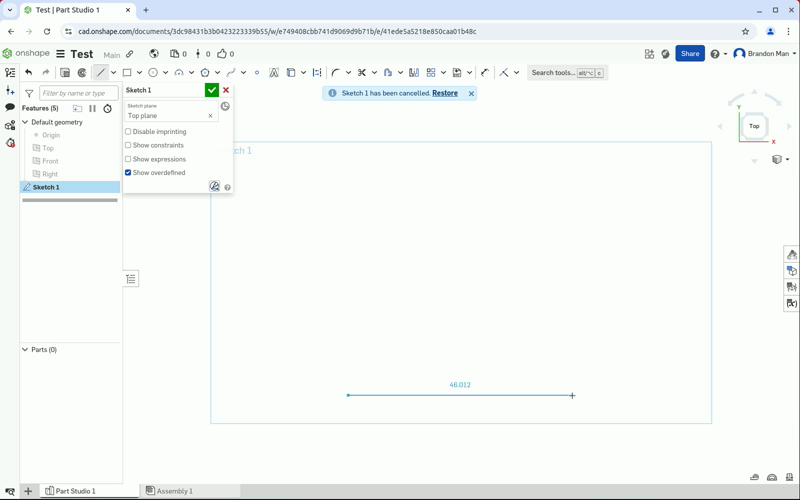
key_up(shift)
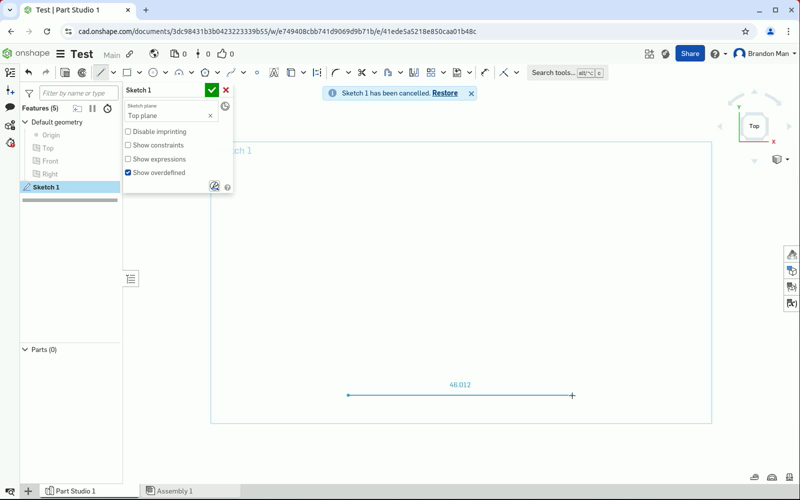
key_down(shift)
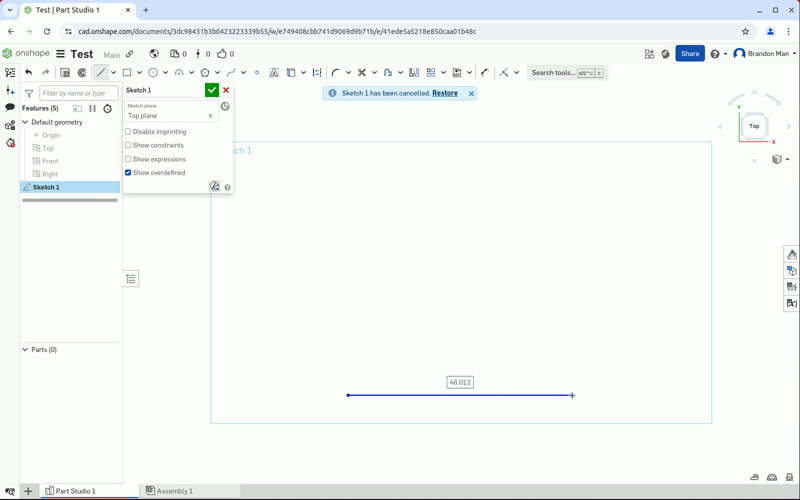
mouse_move(572, 171)
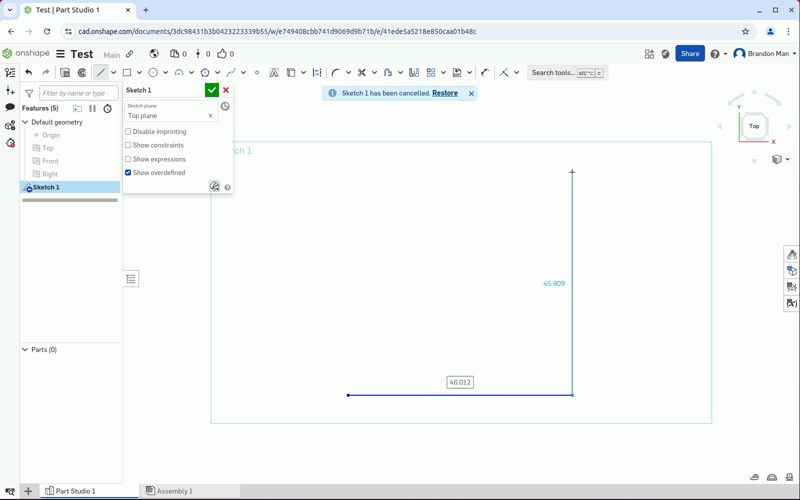
click(572, 171)
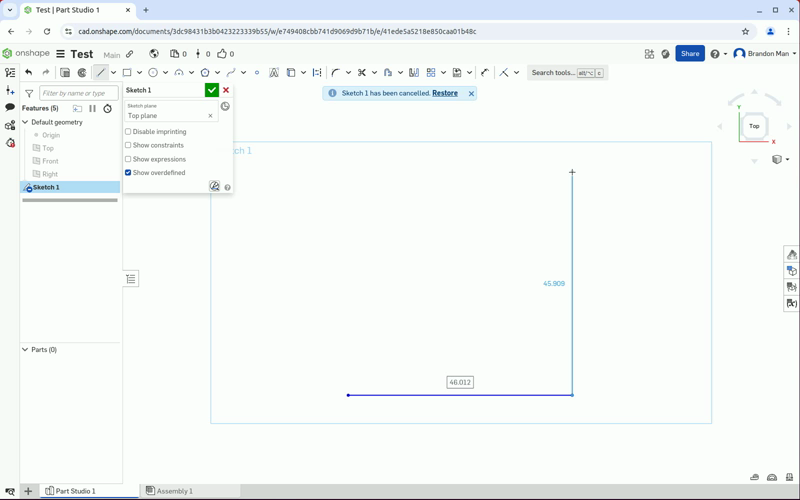
key_up(shift)
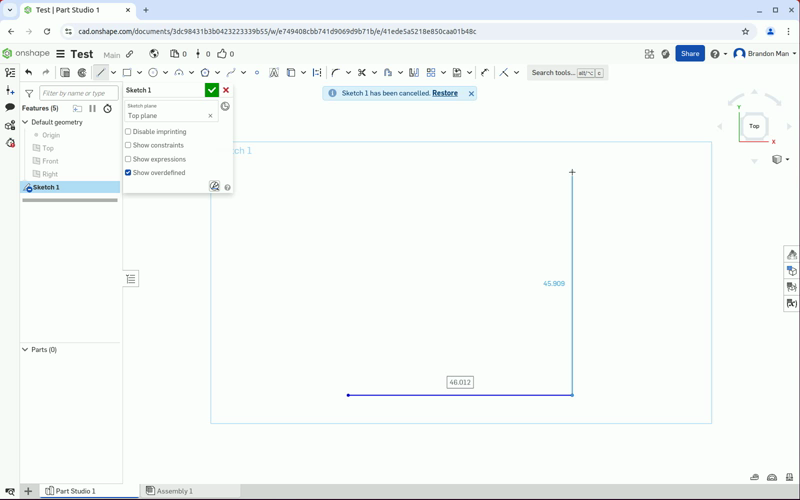
key_down(shift)
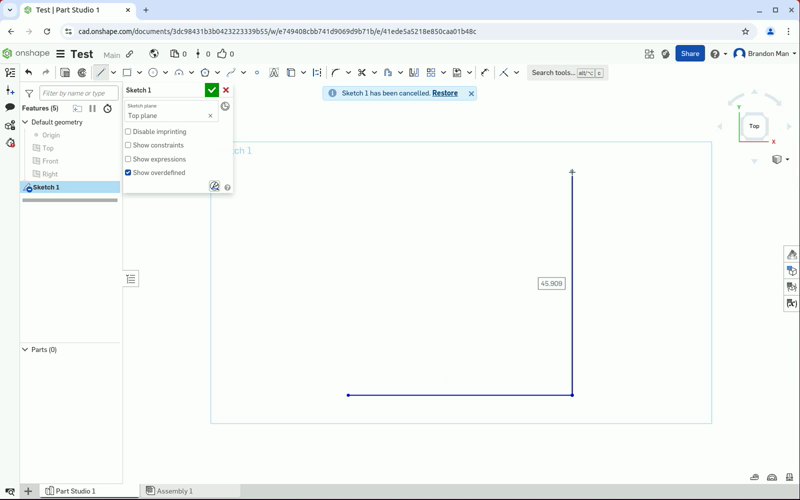
mouse_move(348, 171)
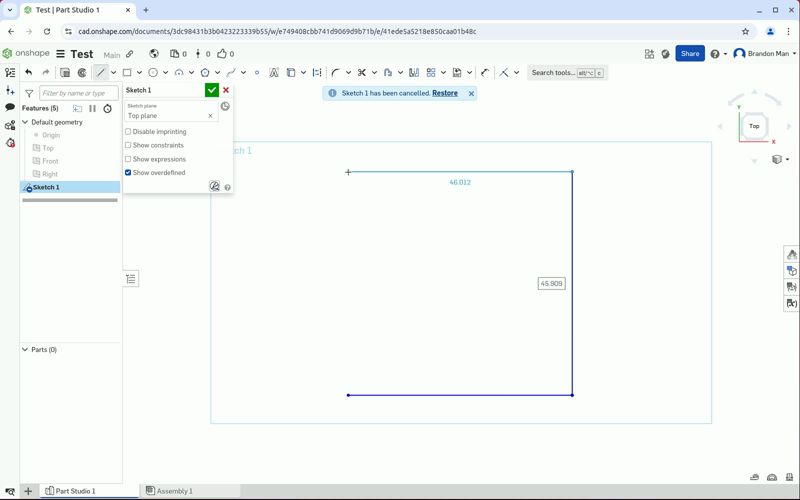
click(348, 171)
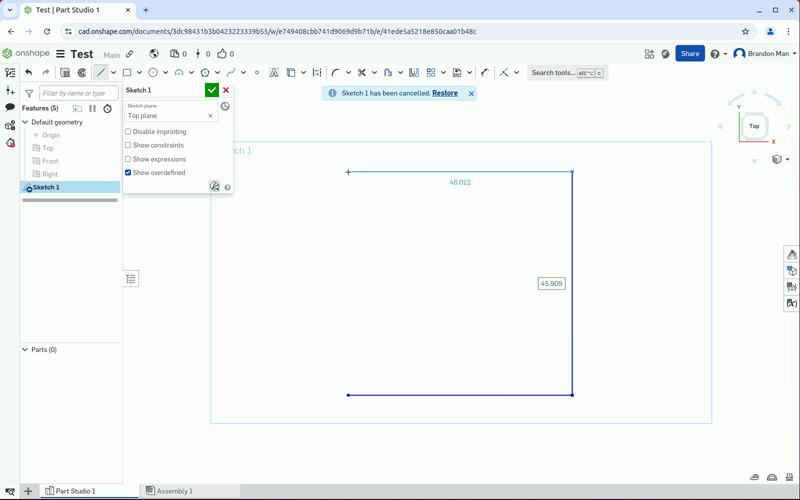
key_up(shift)
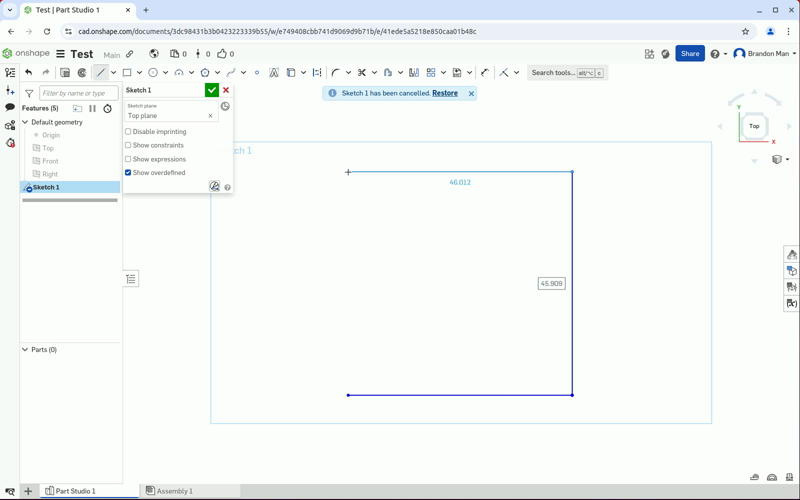
key_down(shift)
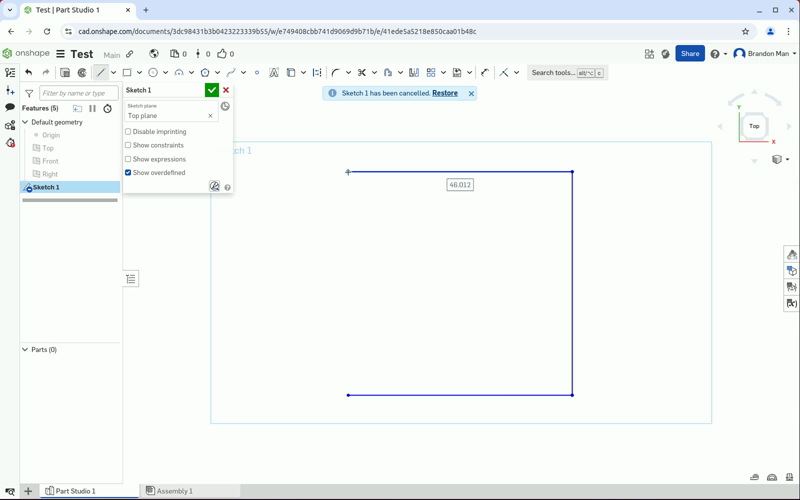
mouse_move(348, 395)
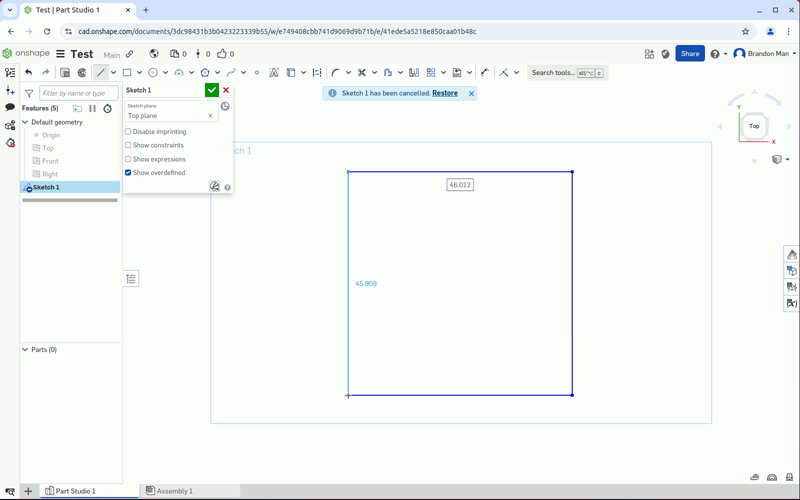
key_up(shift)
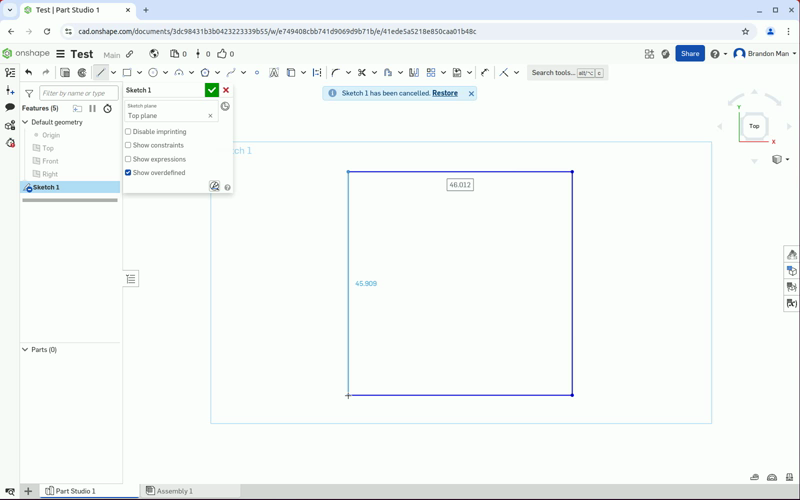
click(348, 395)
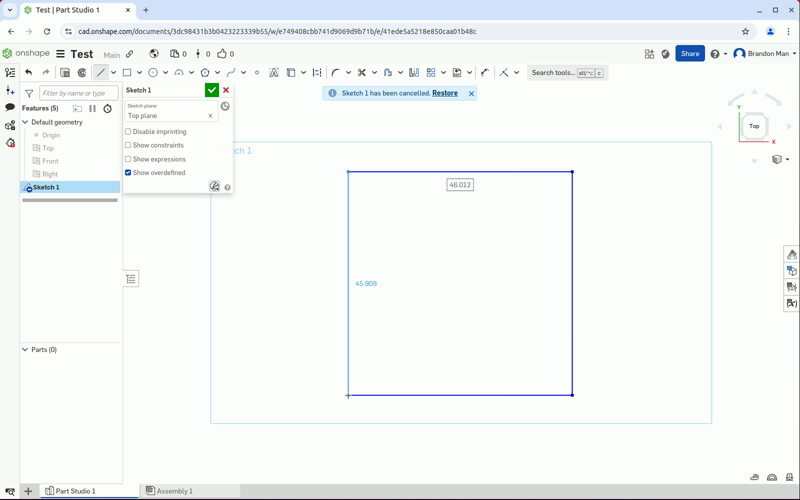
key(esc)
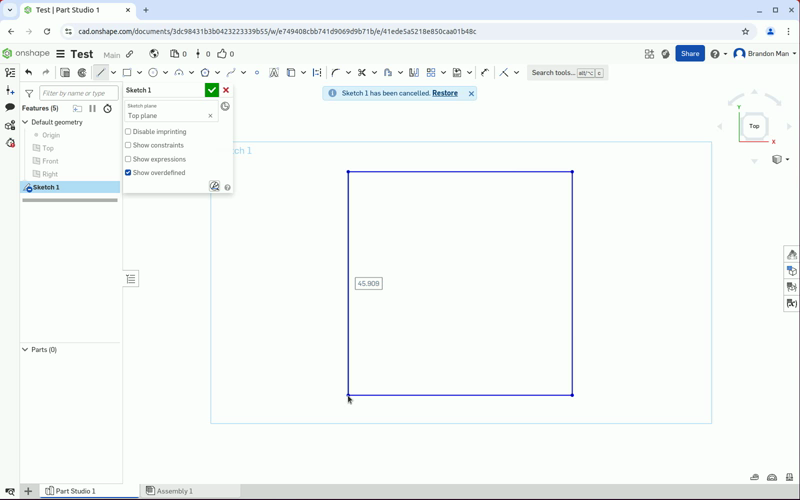
mouse_move(383, 243)
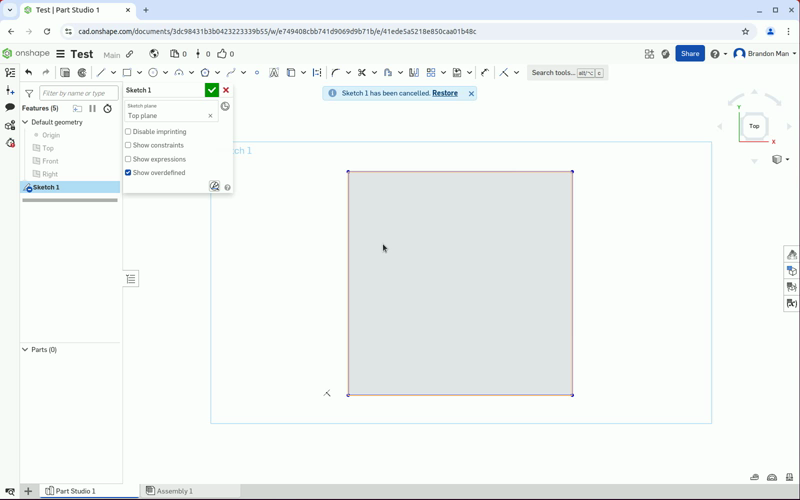
click(383, 243)
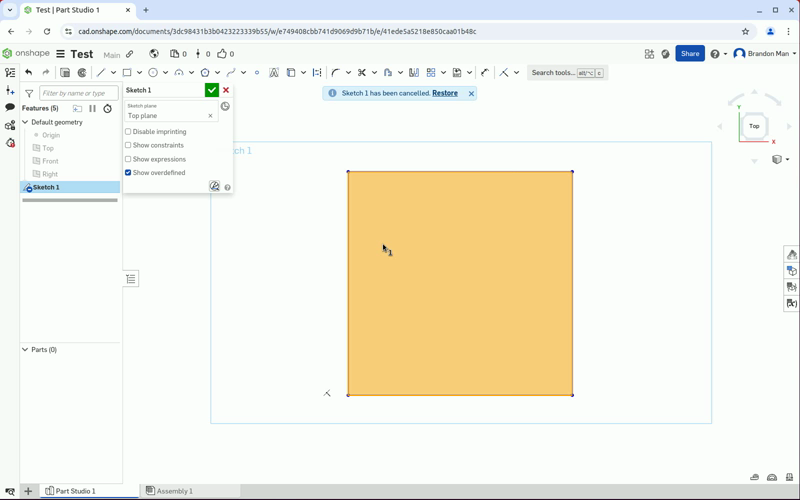
mouse_move(73, 352)
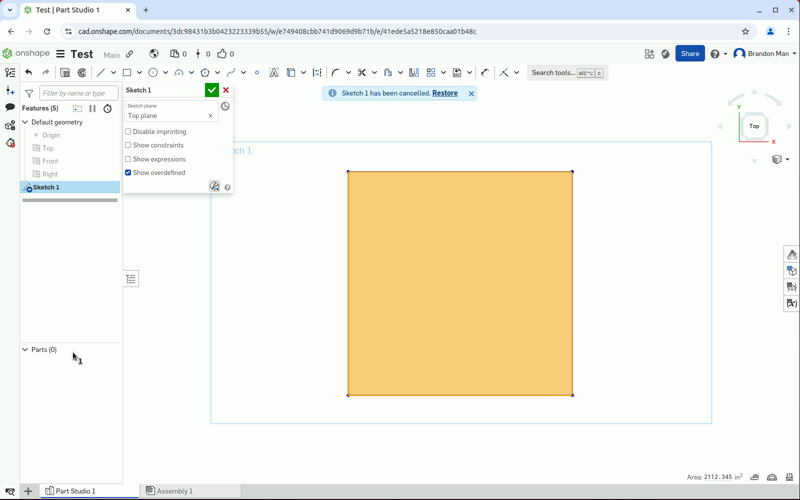
key(shift+y)
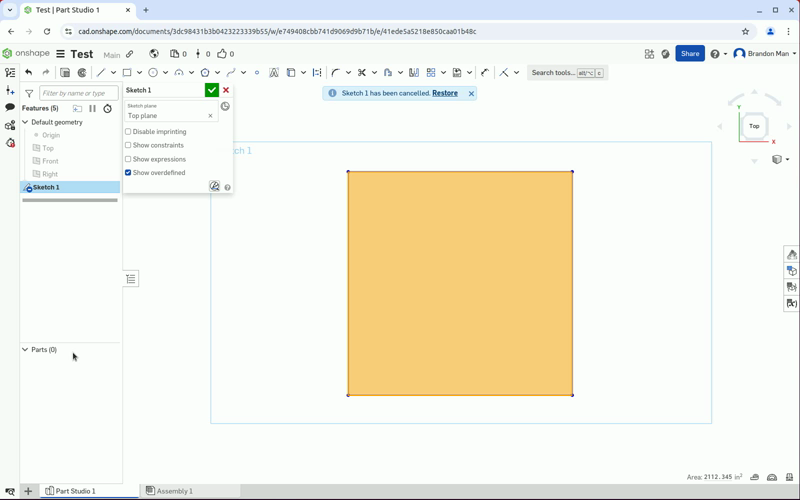
key(shift+e)
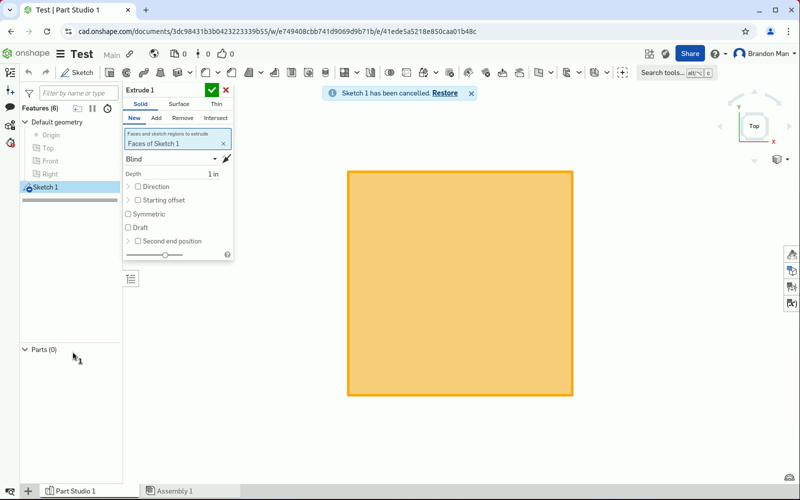
mouse_move(143, 106)
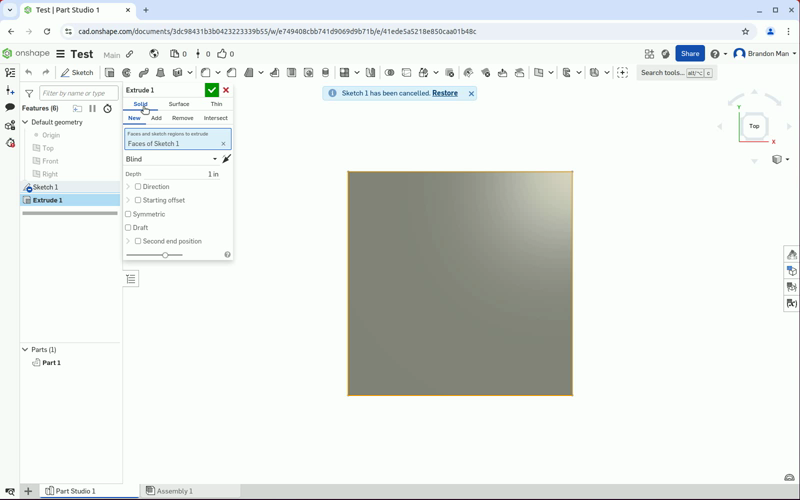
click(143, 106)
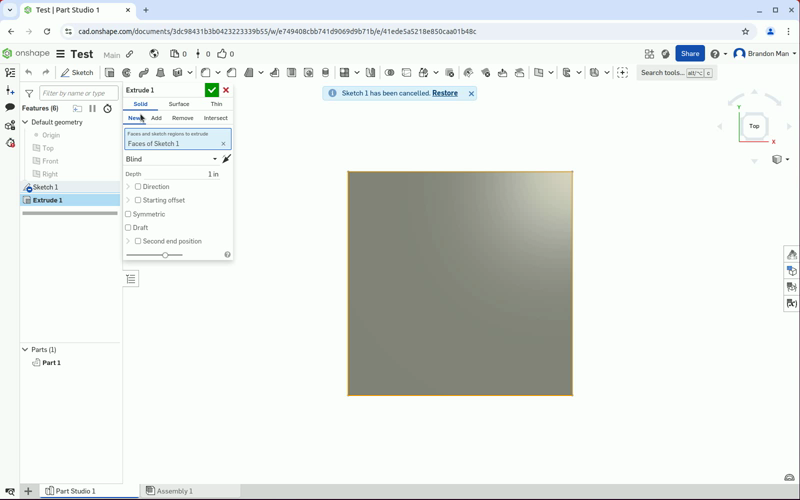
mouse_move(137, 120)
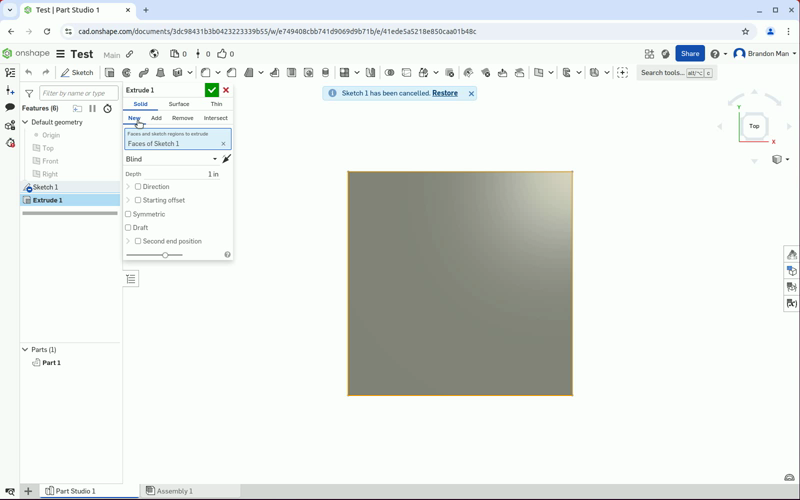
click(137, 120)
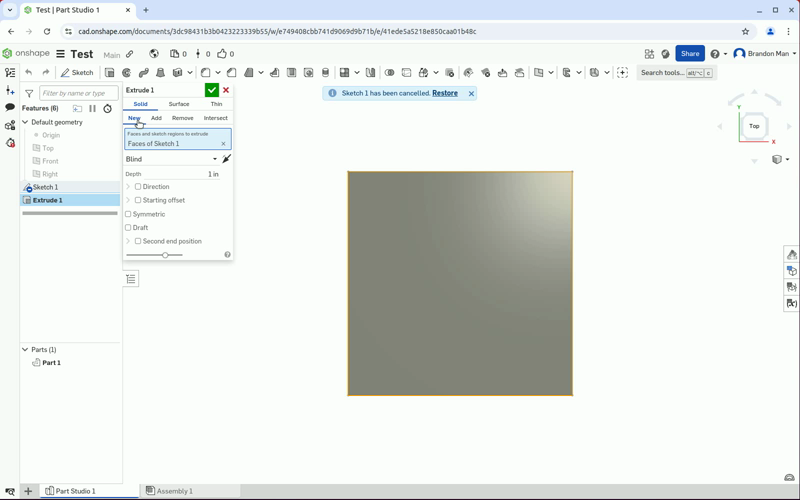
key(tab, 4)
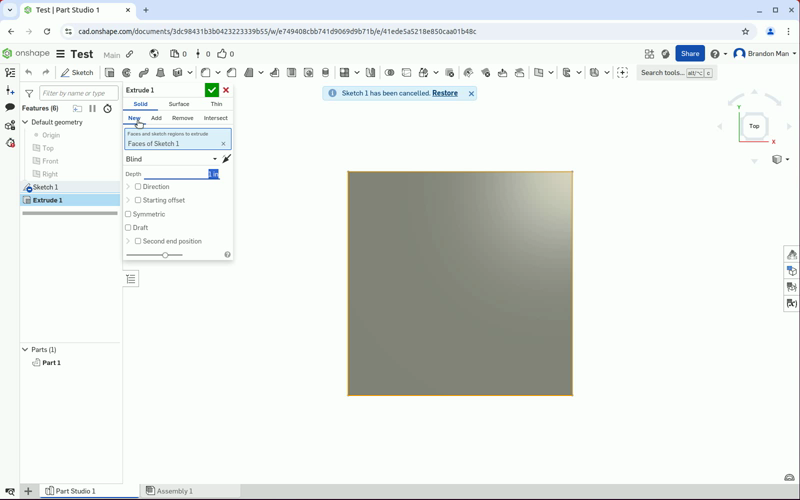
text(11.554)
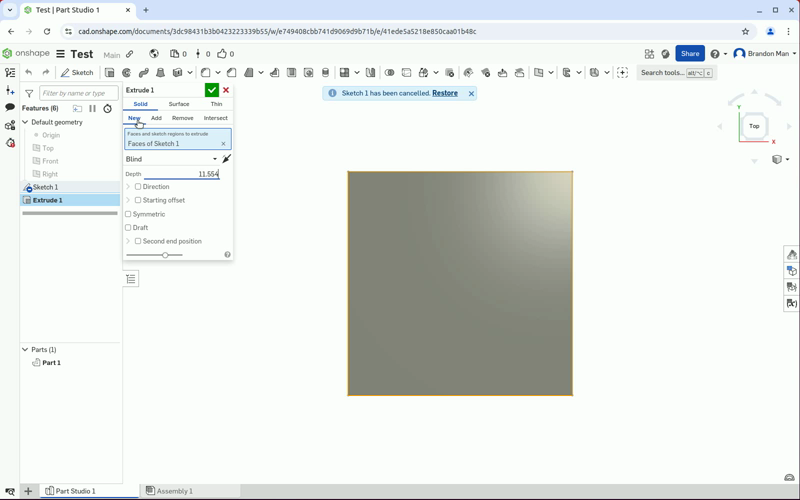
key(enter)
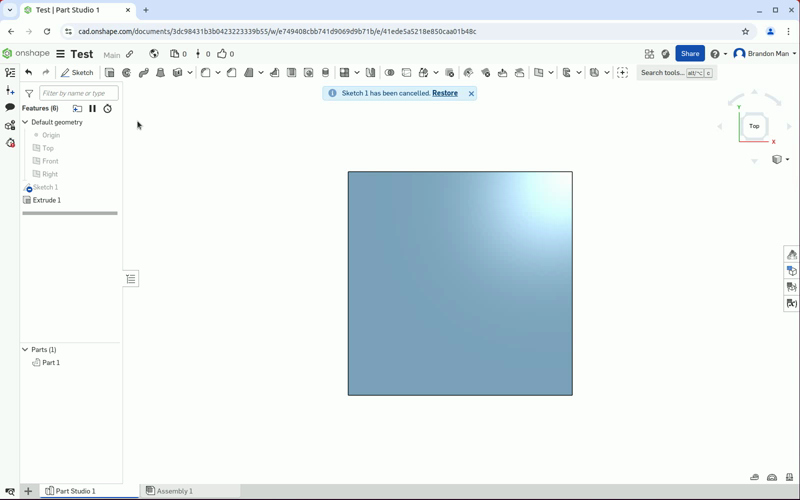
key(shift+h)
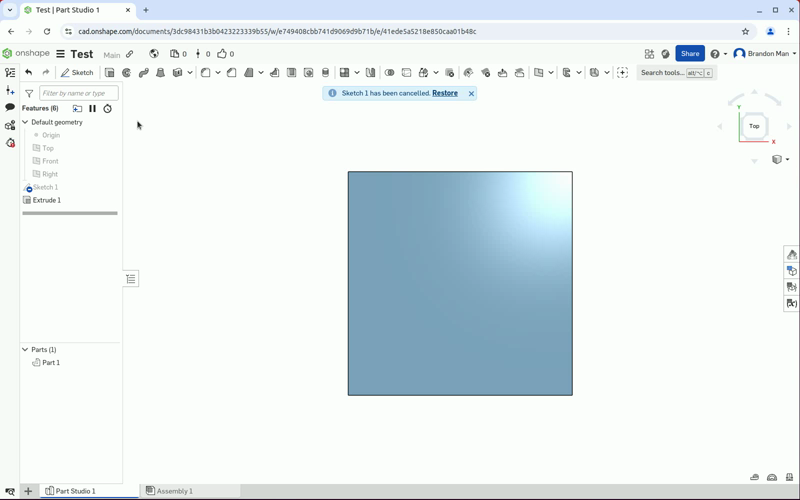
key(shift+h)
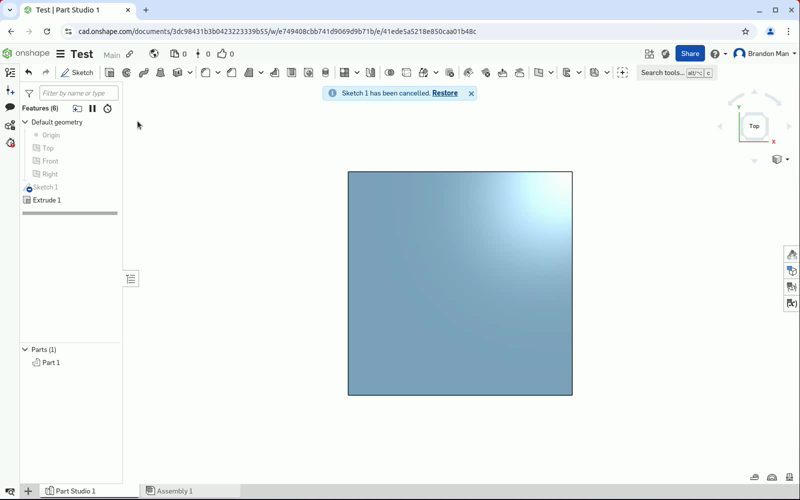
mouse_move(73, 189)
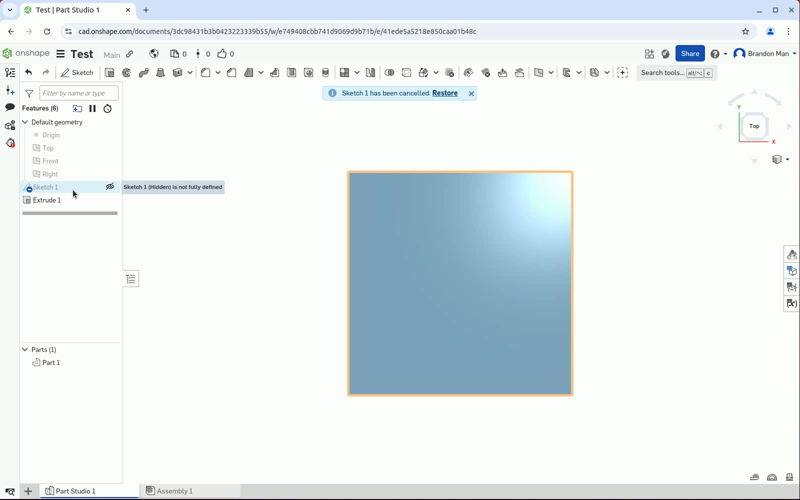
click(73, 189)
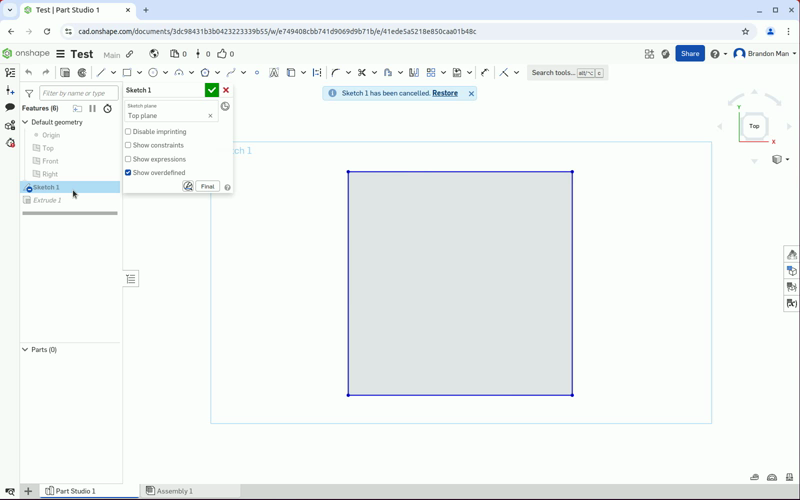
mouse_move(229, 92)
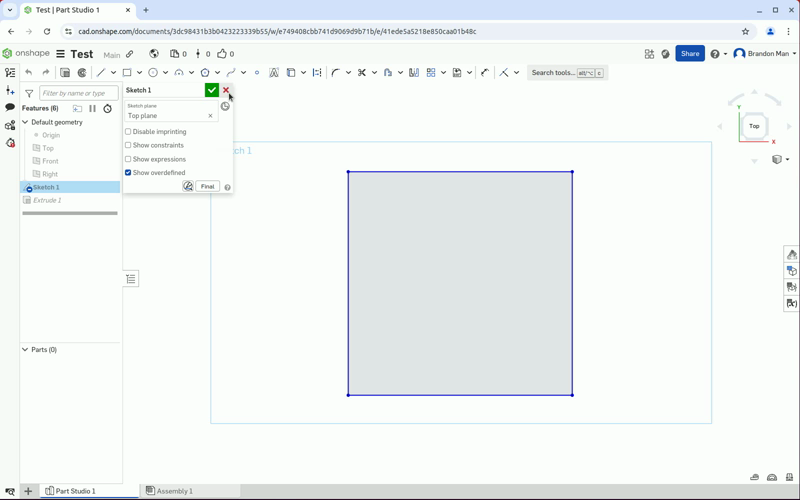
click(229, 92)
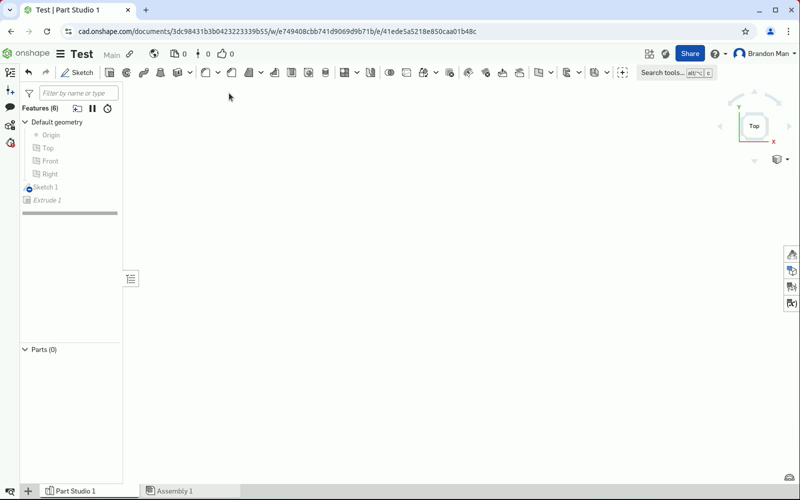
mouse_move(541, 75)
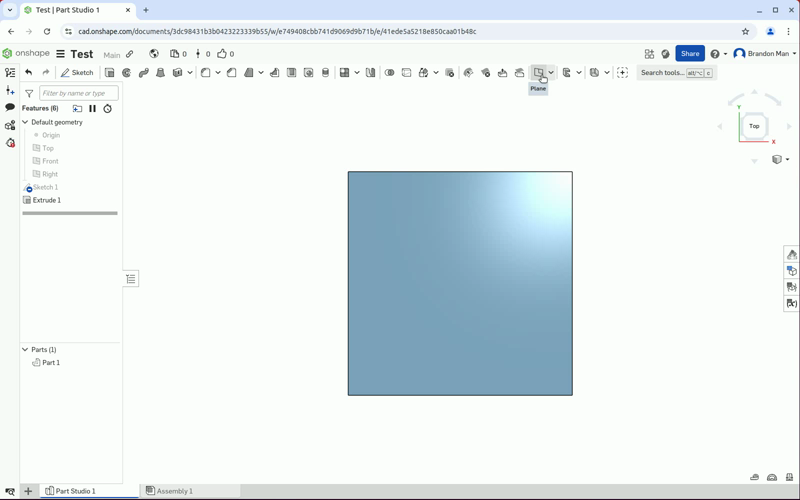
click(541, 75)
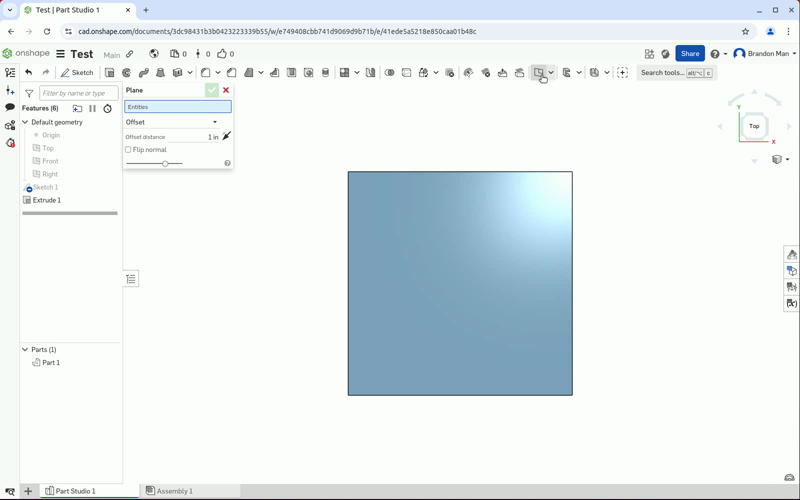
mouse_move(73, 150)
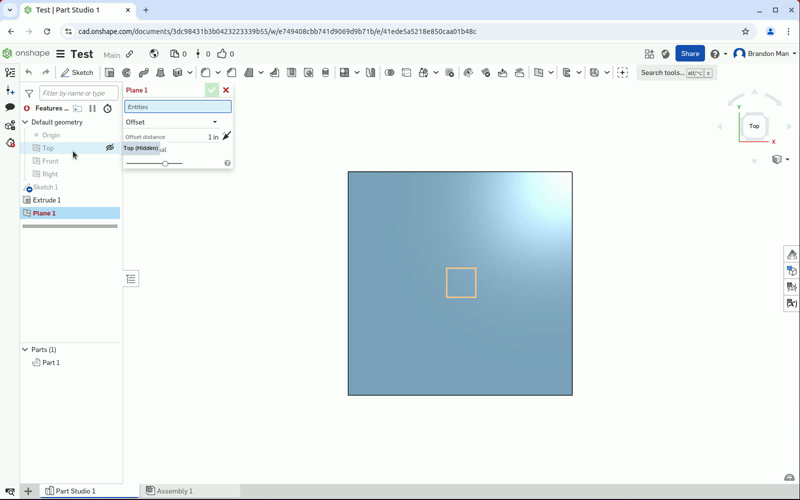
click(73, 150)
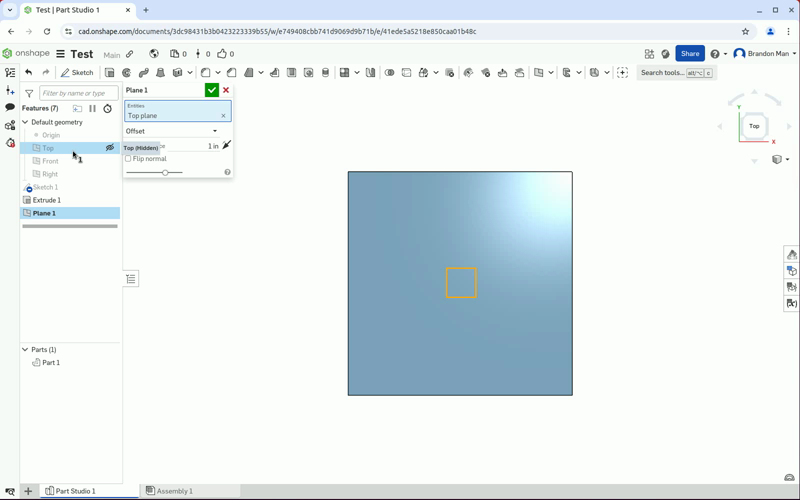
key(tab, 2)
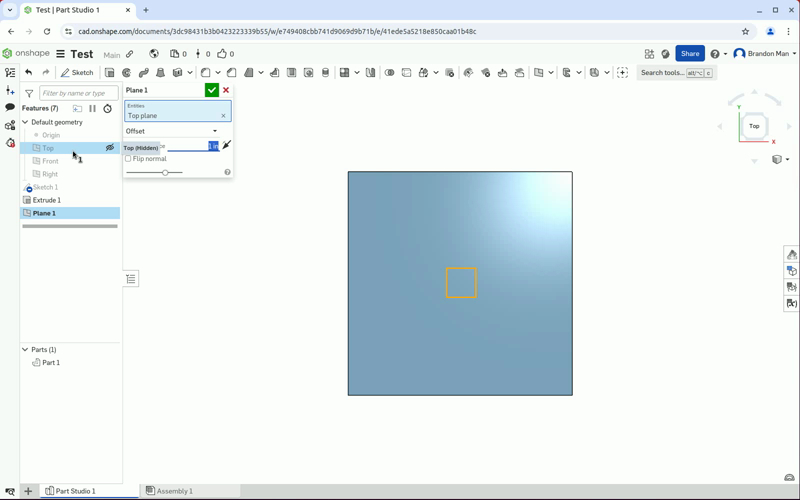
text(11.554)
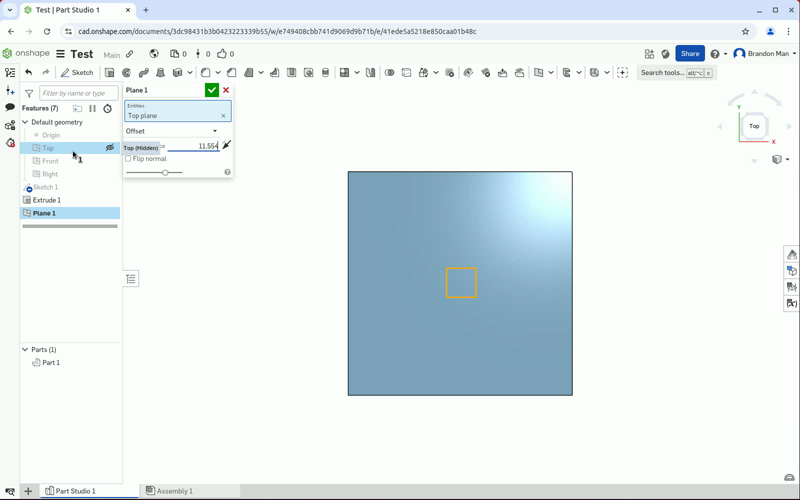
key(enter, 2)
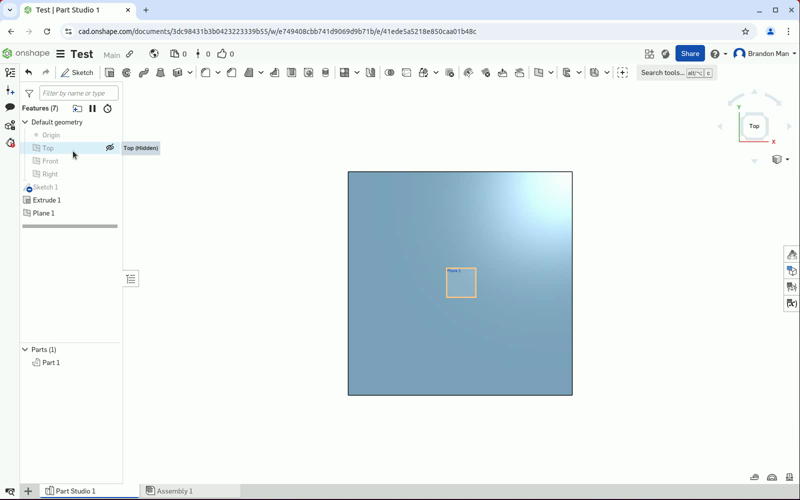
key(shift+s)
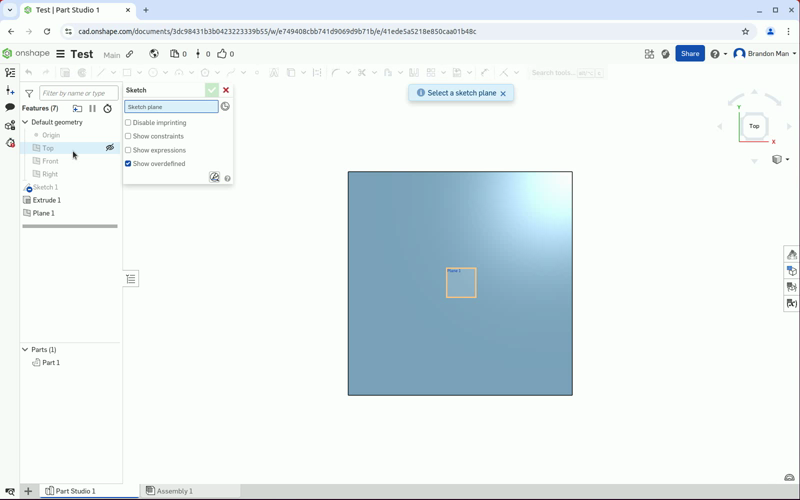
mouse_move(73, 215)
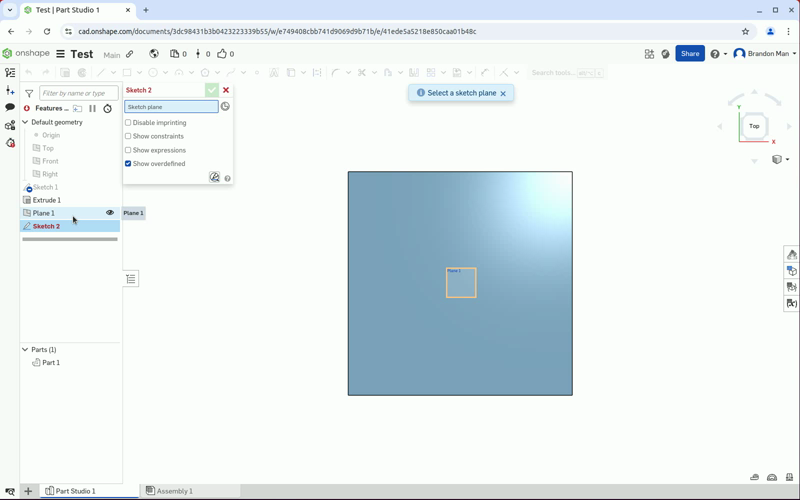
click(73, 215)
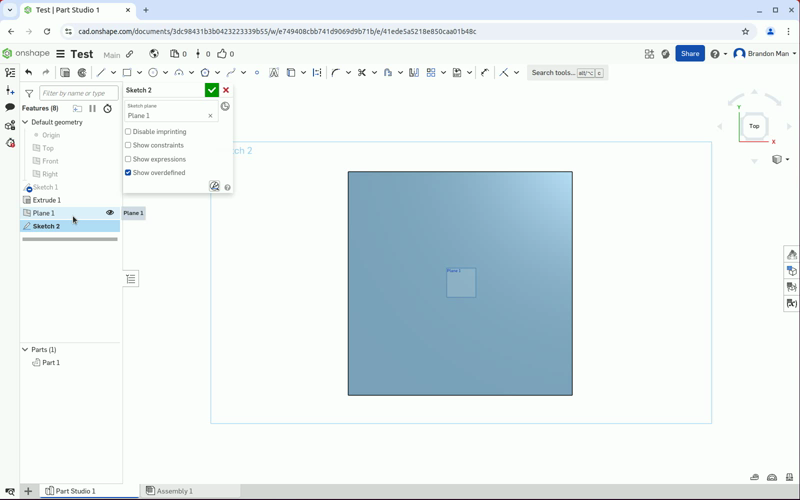
mouse_move(73, 352)
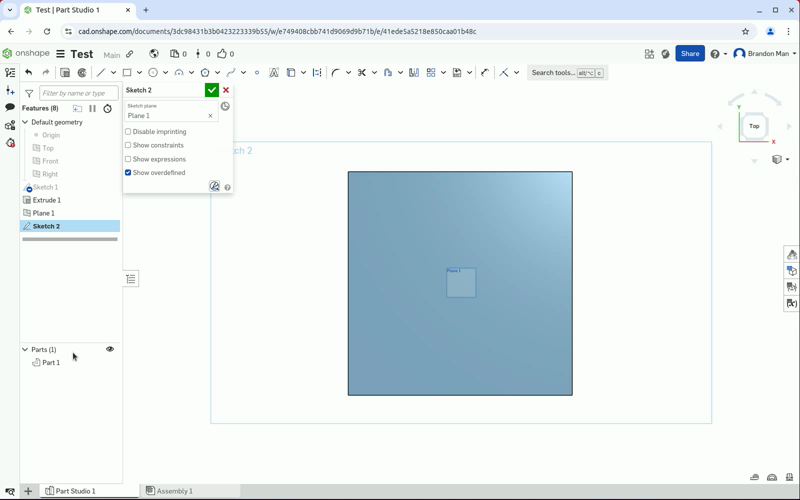
key(y)
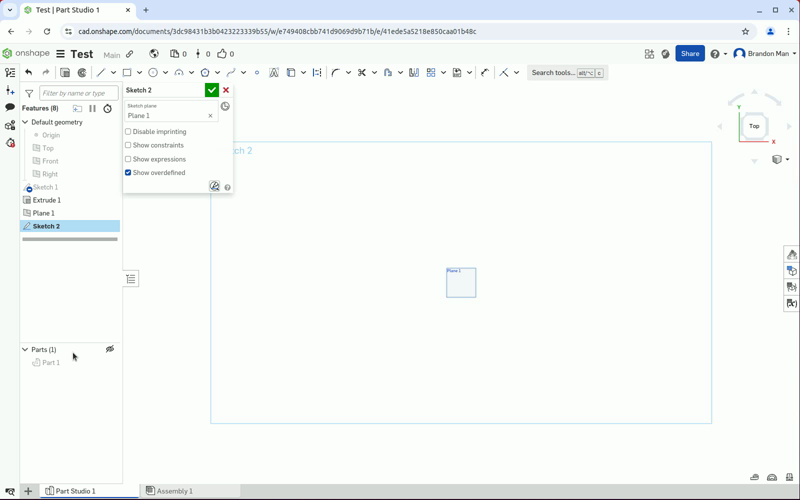
key(c)
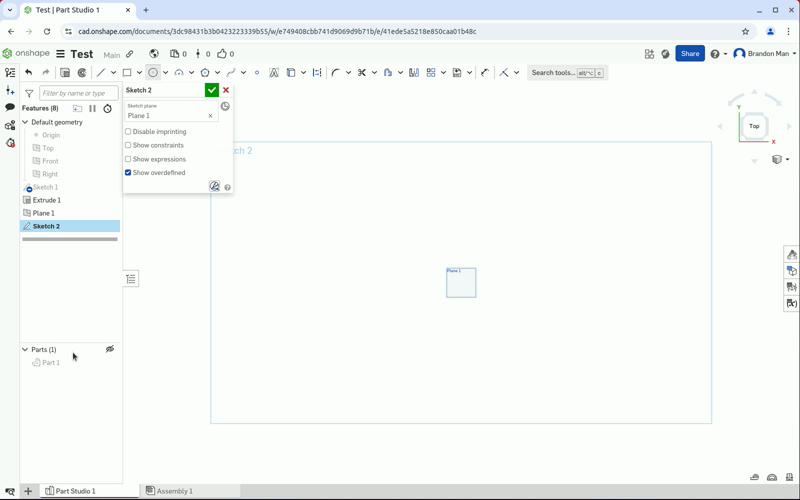
key_down(shift)
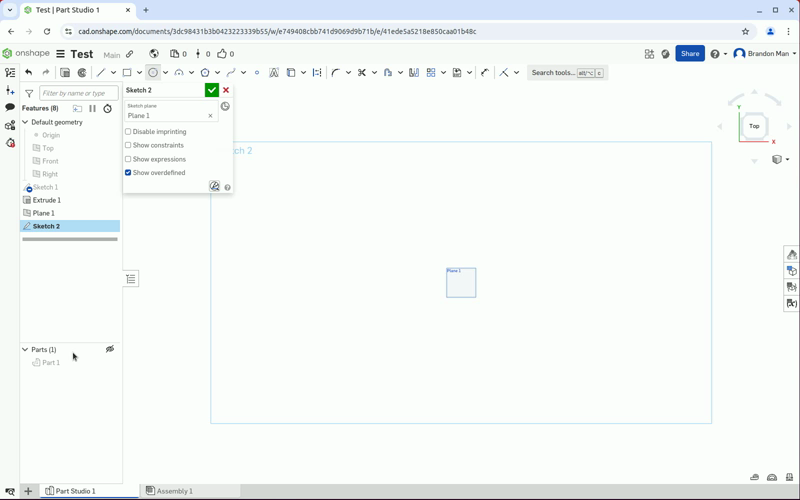
mouse_move(400, 227)
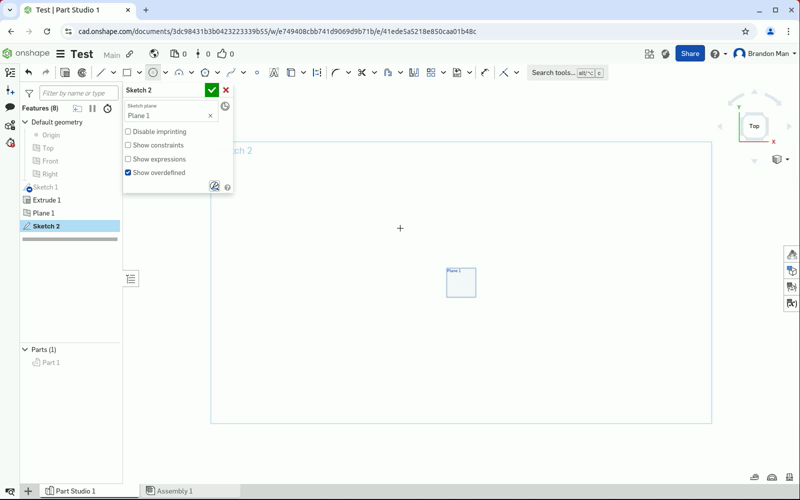
click(400, 227)
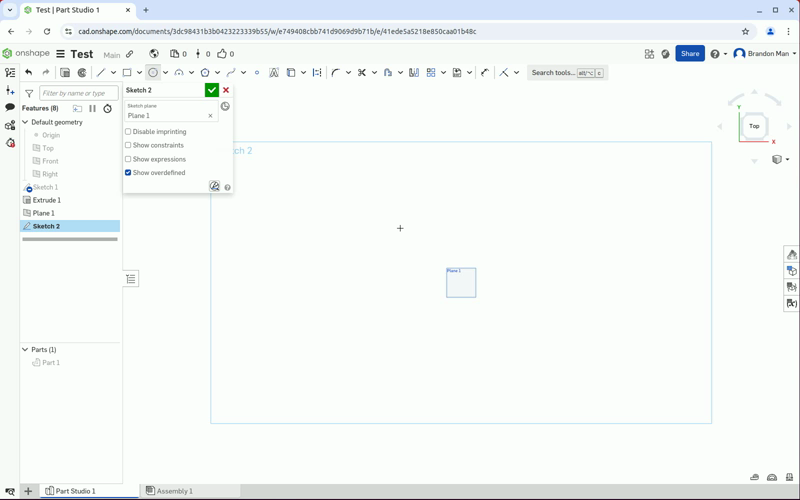
key_up(shift)
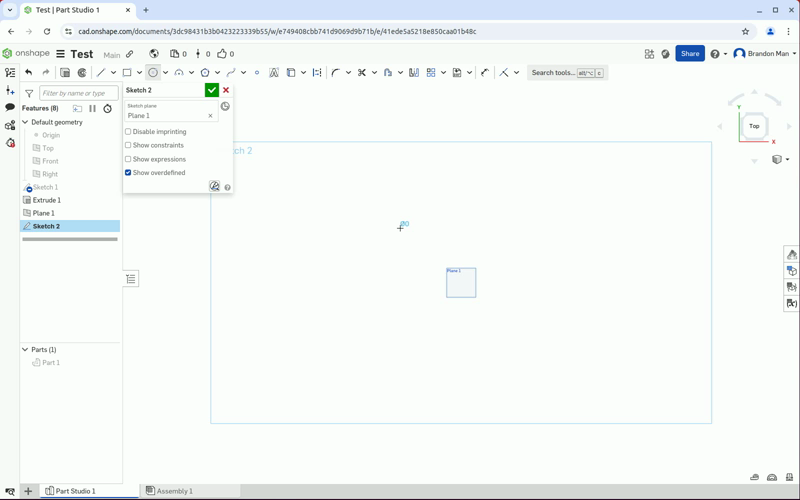
mouse_move(431, 227)
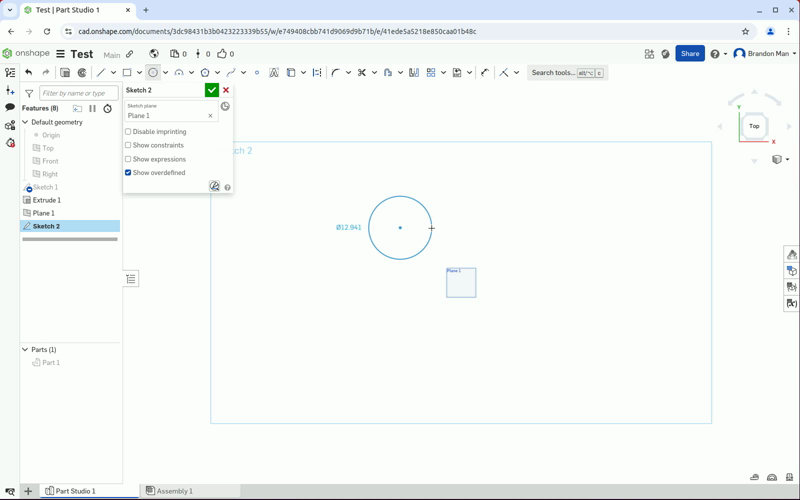
click(431, 227)
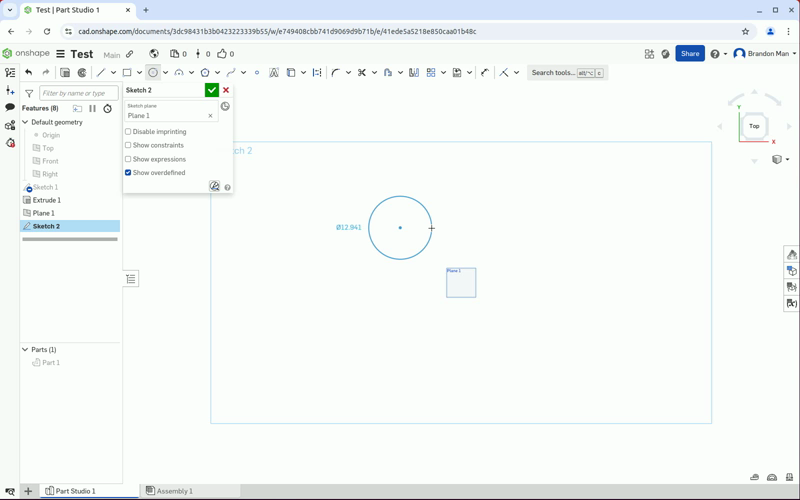
key(esc)
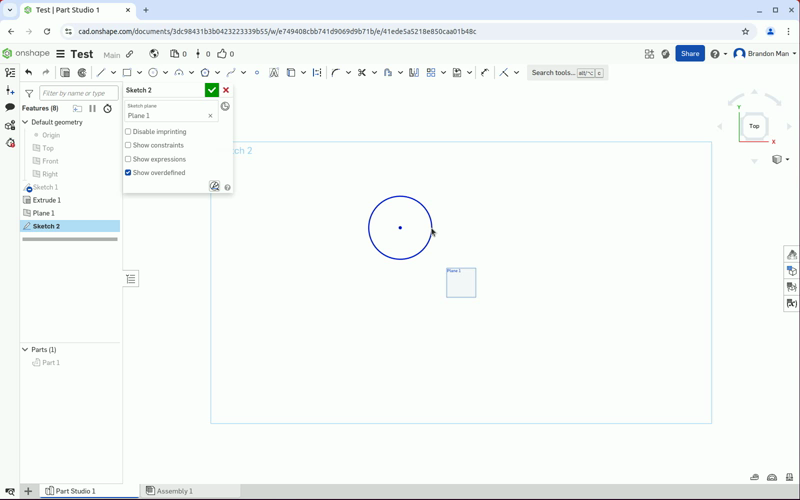
mouse_move(407, 233)
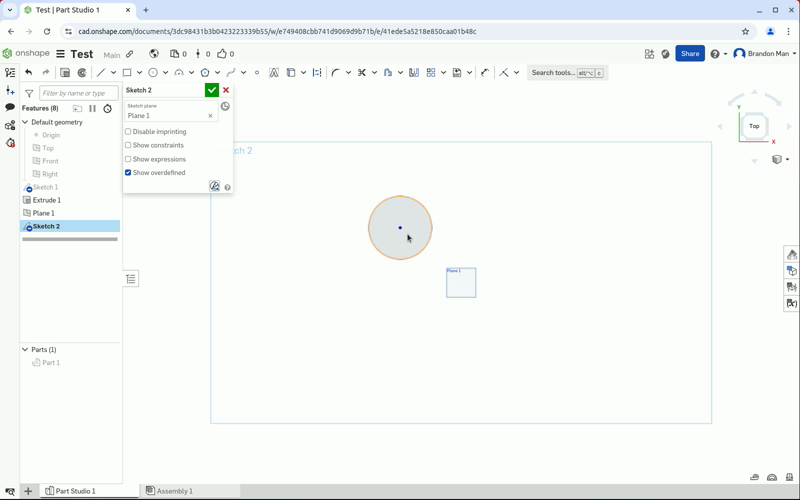
click(407, 233)
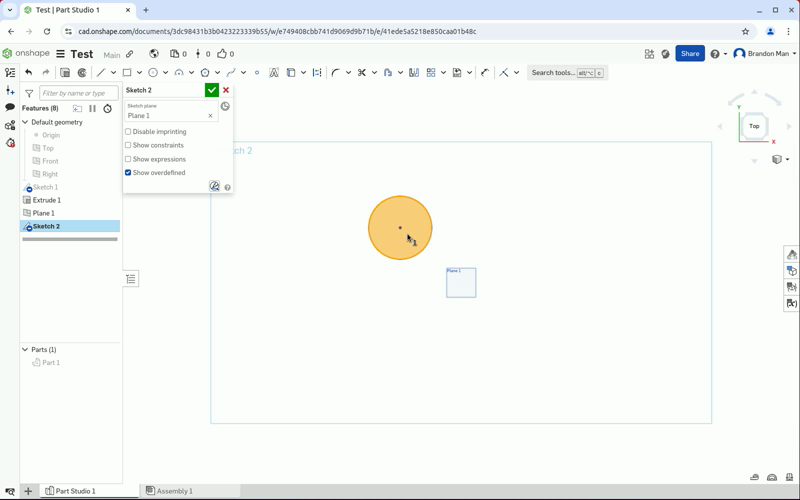
mouse_move(73, 352)
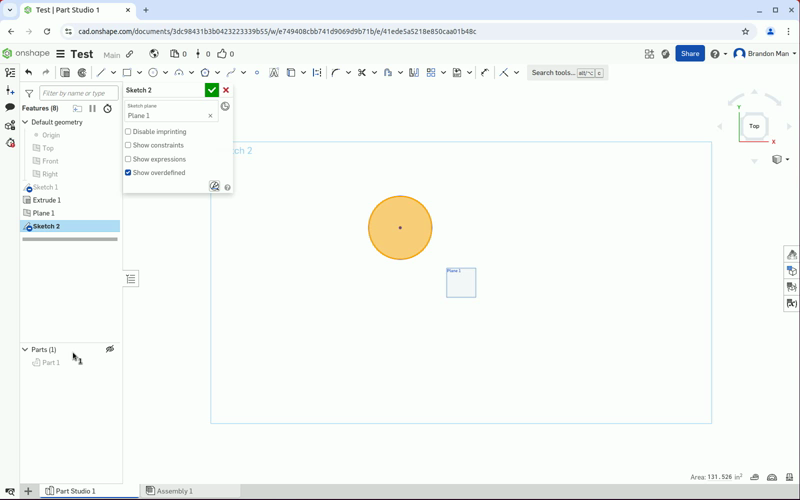
key(shift+y)
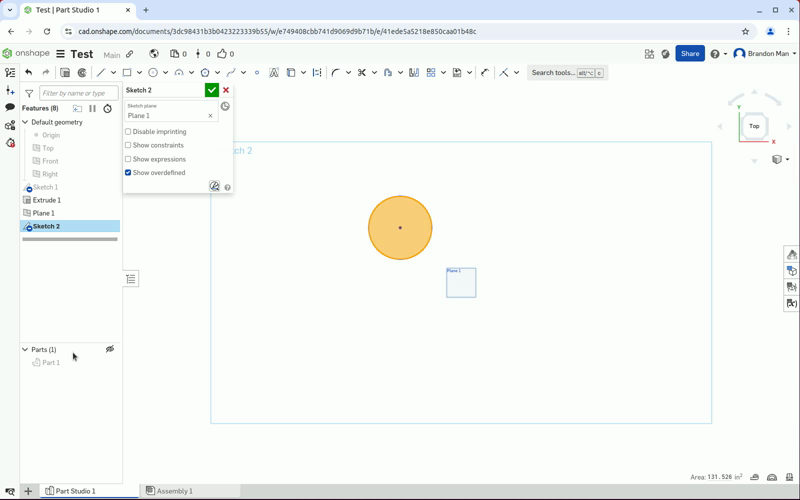
key(shift+e)
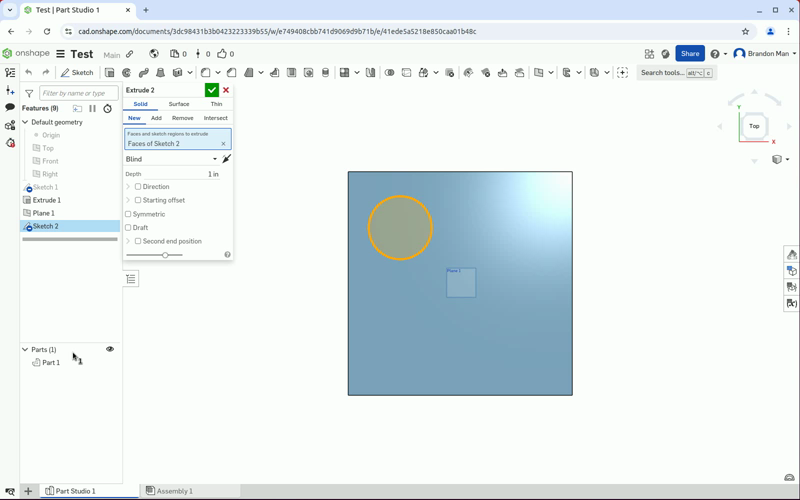
mouse_move(143, 106)
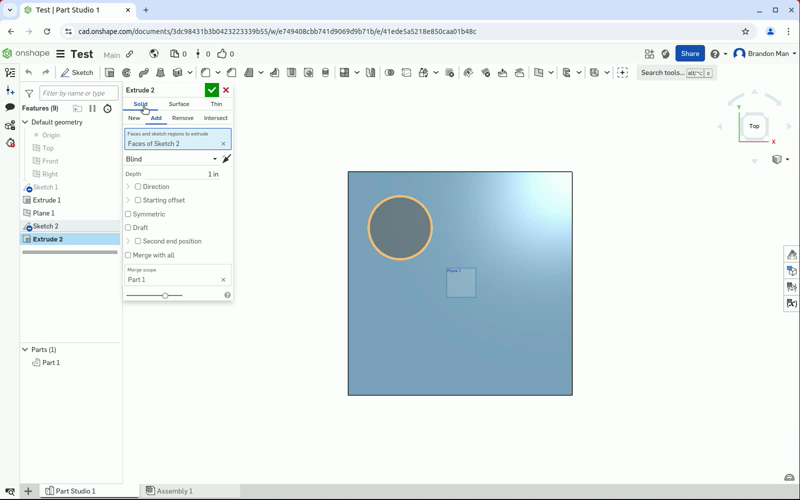
click(143, 106)
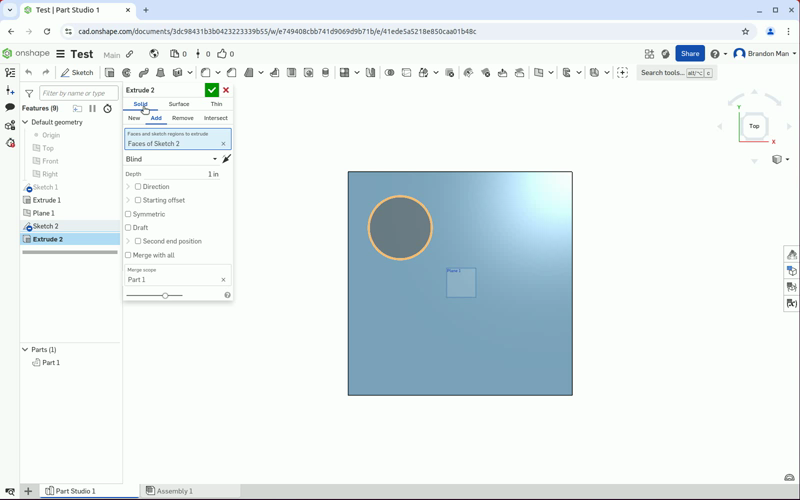
mouse_move(137, 120)
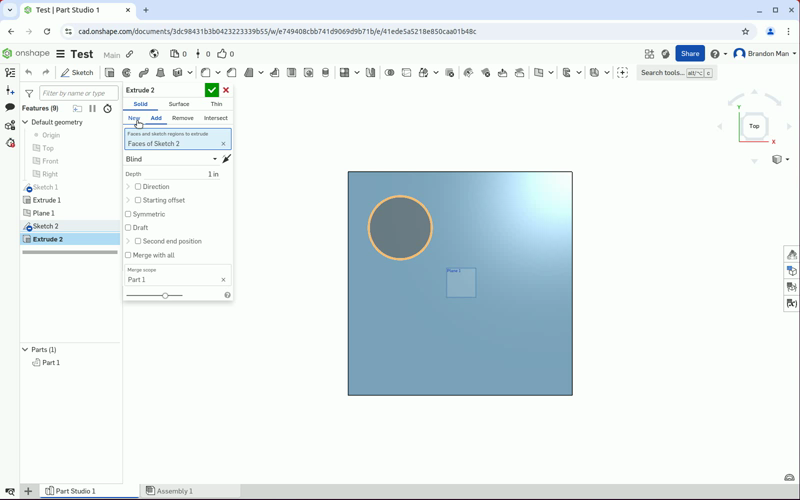
click(137, 120)
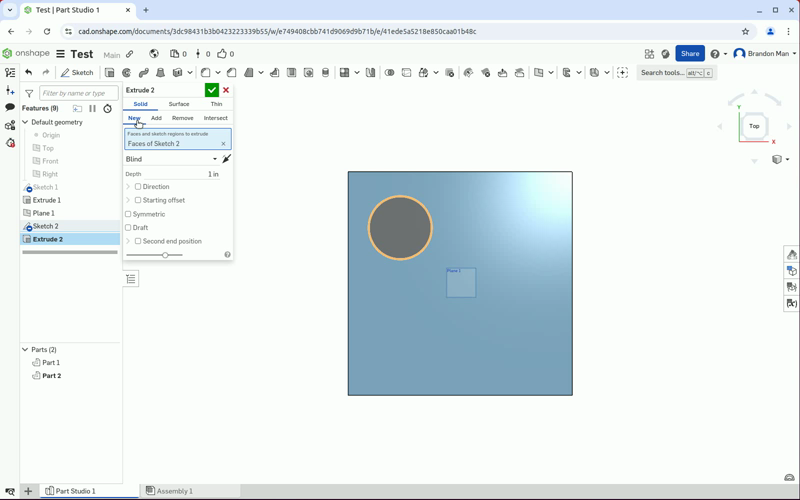
key(tab, 4)
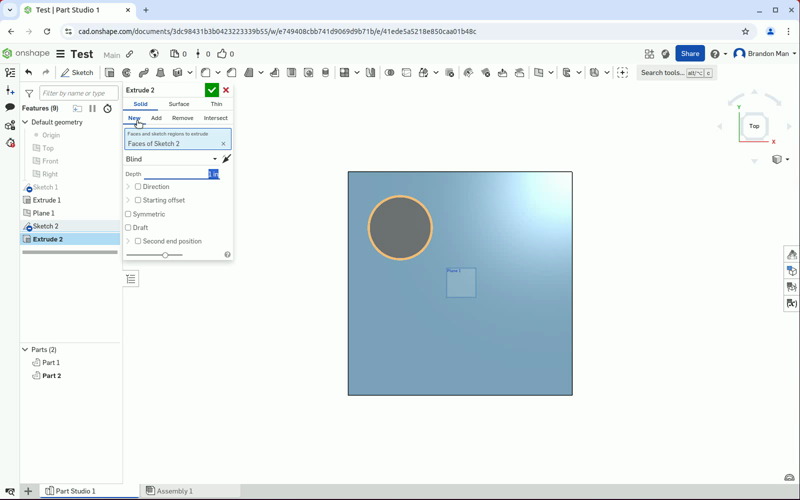
text(5.777)
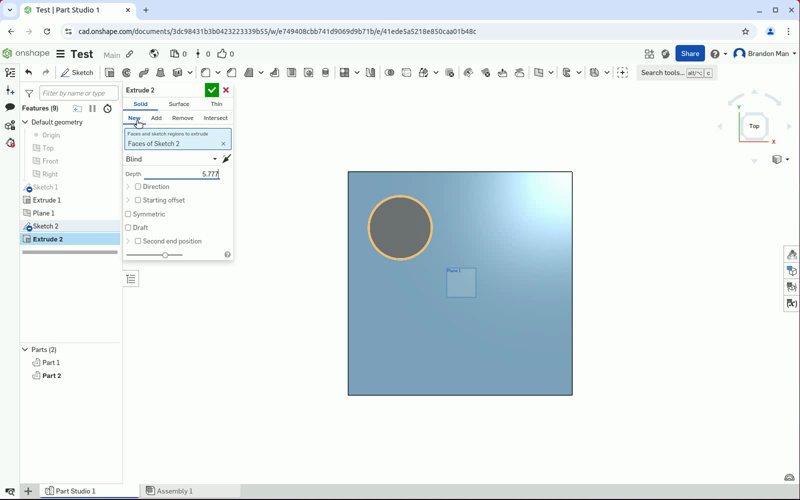
key(enter)
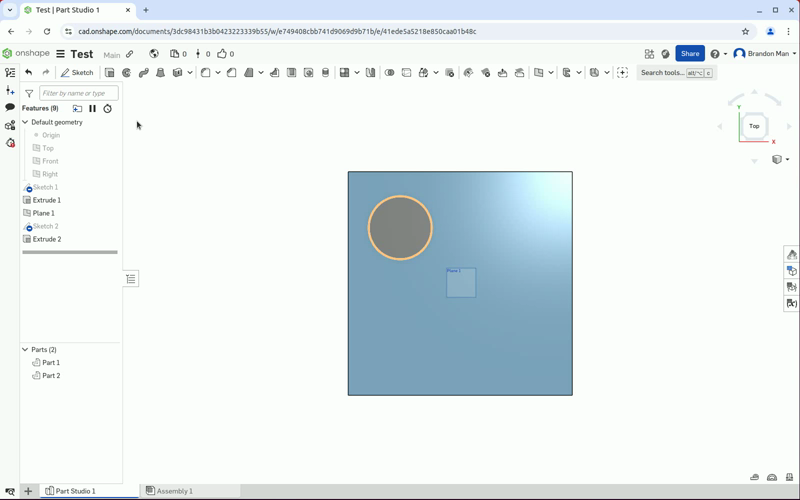
key(shift+h)
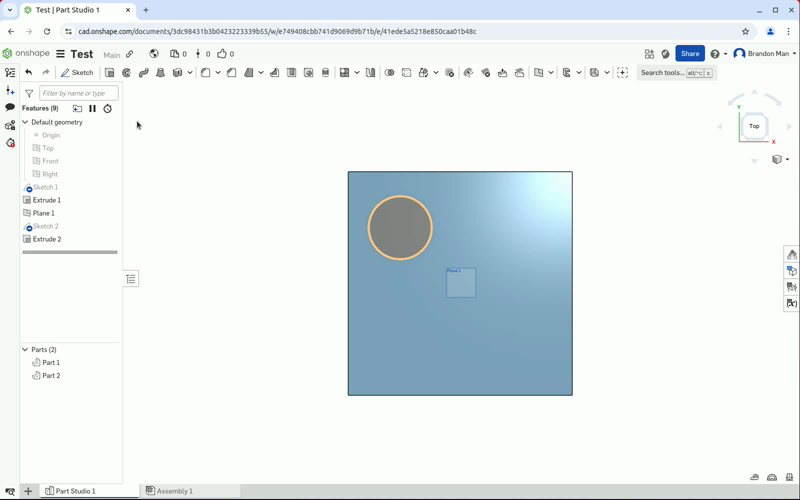
key(shift+h)
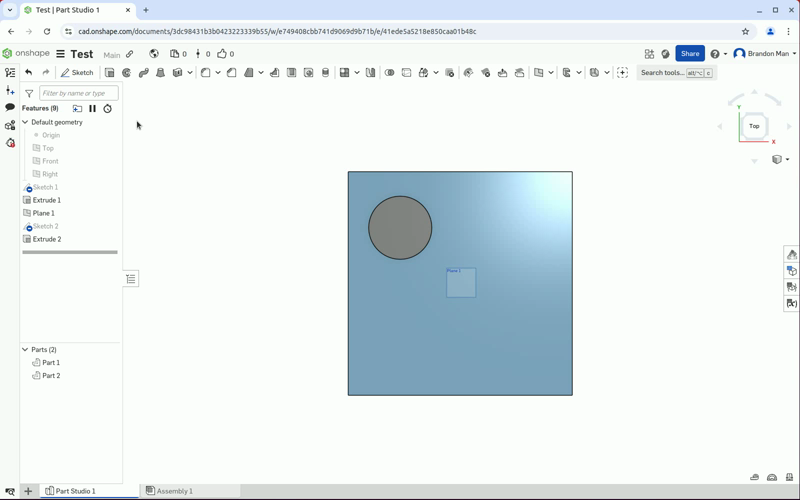
mouse_move(73, 189)
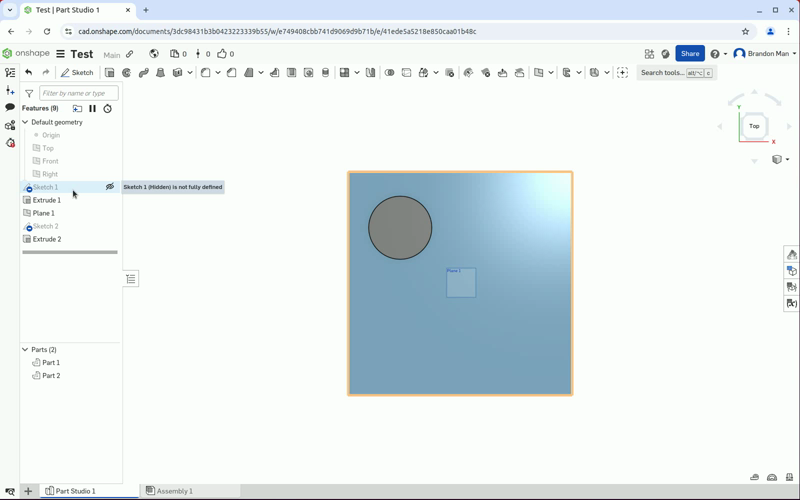
click(73, 189)
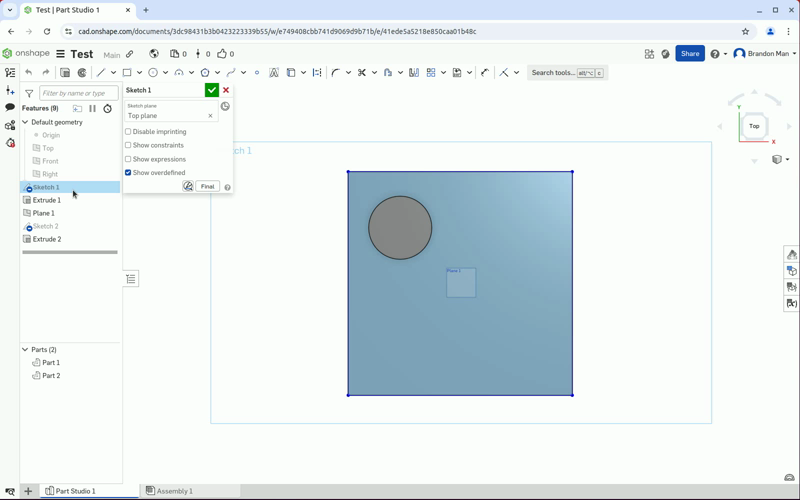
mouse_move(229, 92)
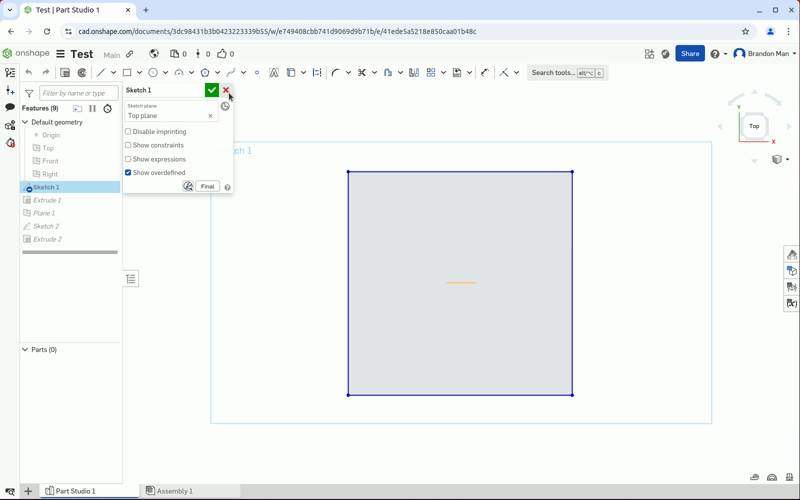
click(229, 92)
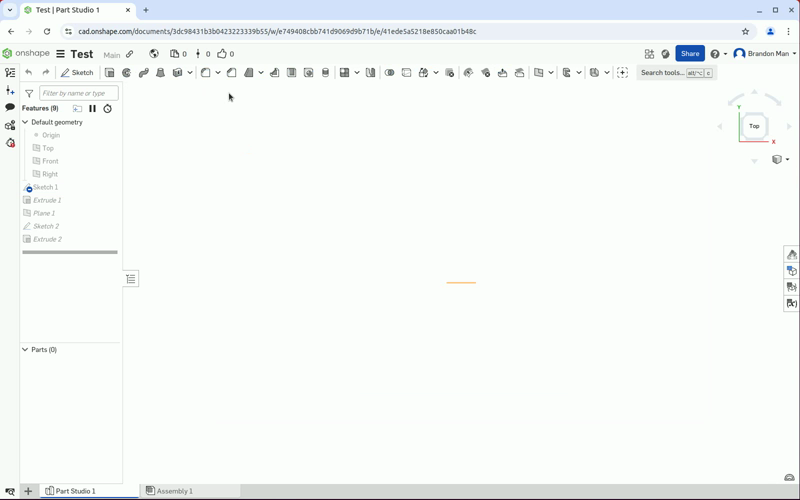
key(shift+s)
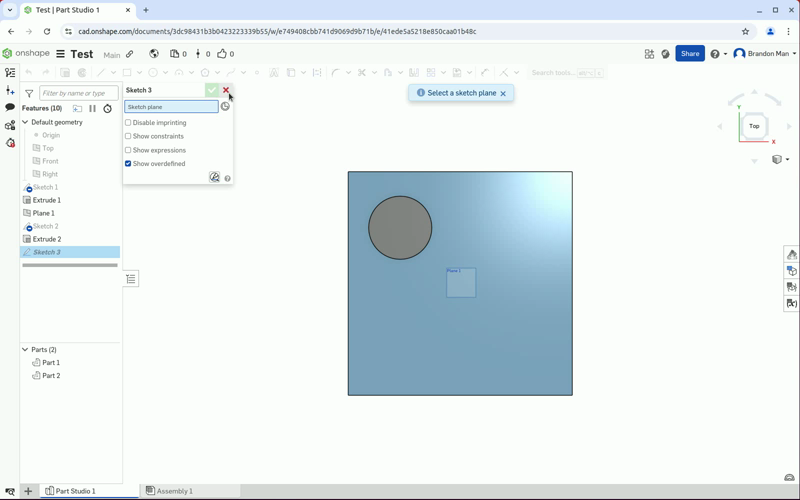
mouse_move(73, 215)
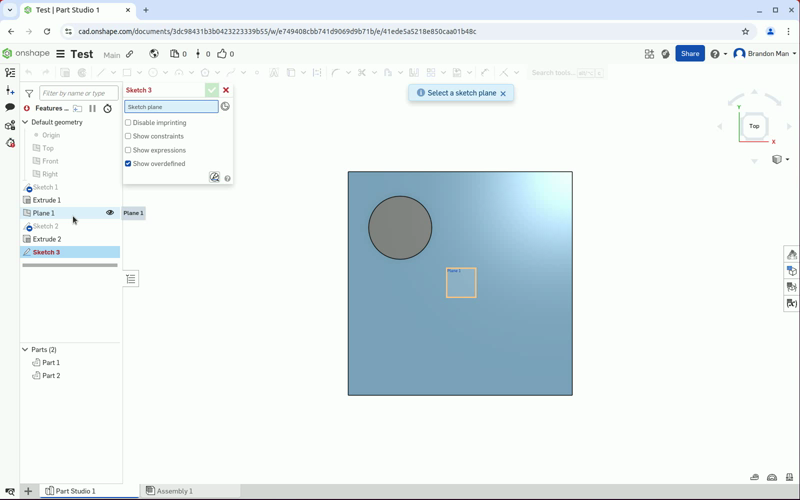
click(73, 215)
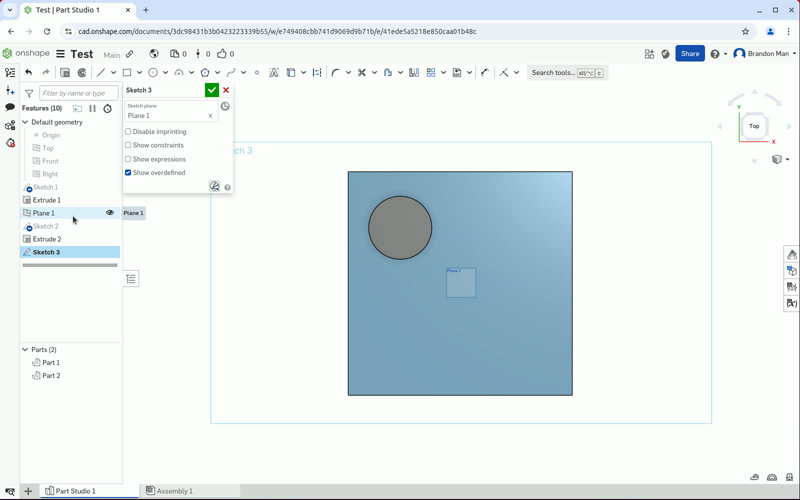
mouse_move(73, 352)
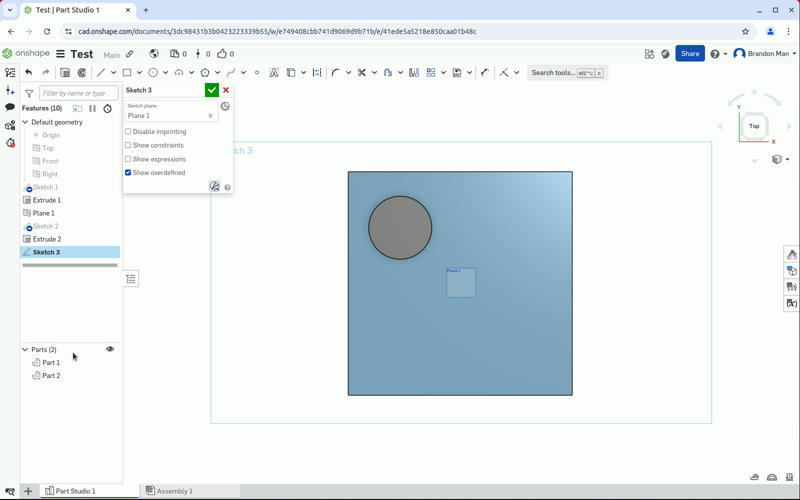
key(y)
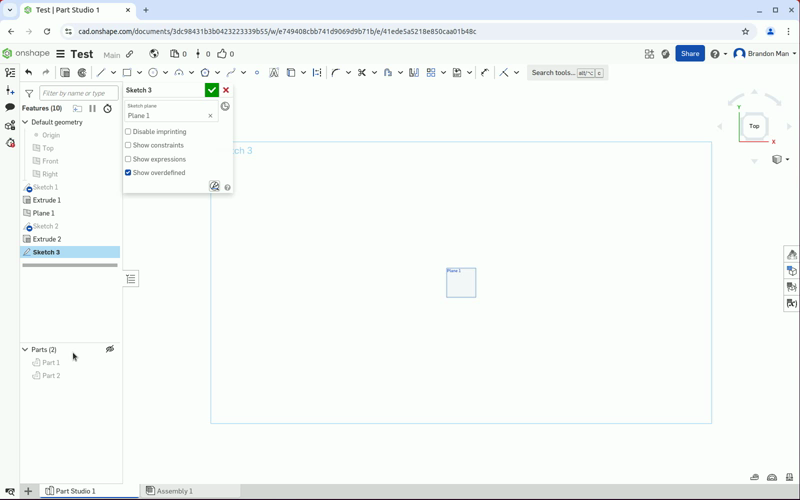
key(c)
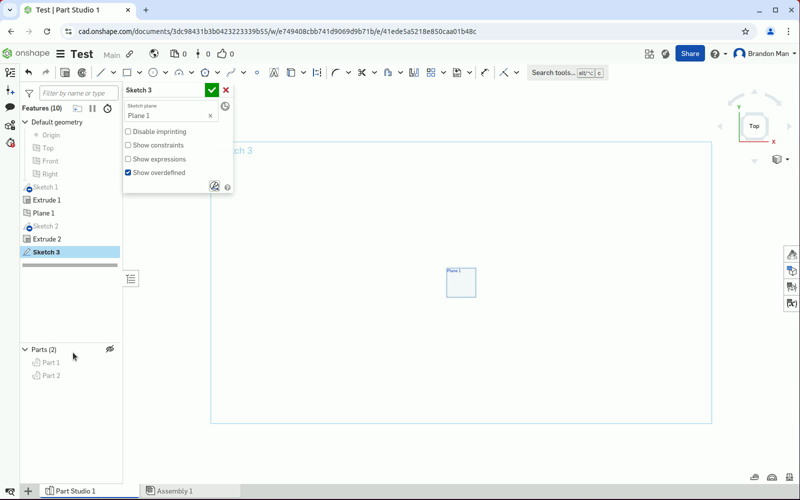
key_down(shift)
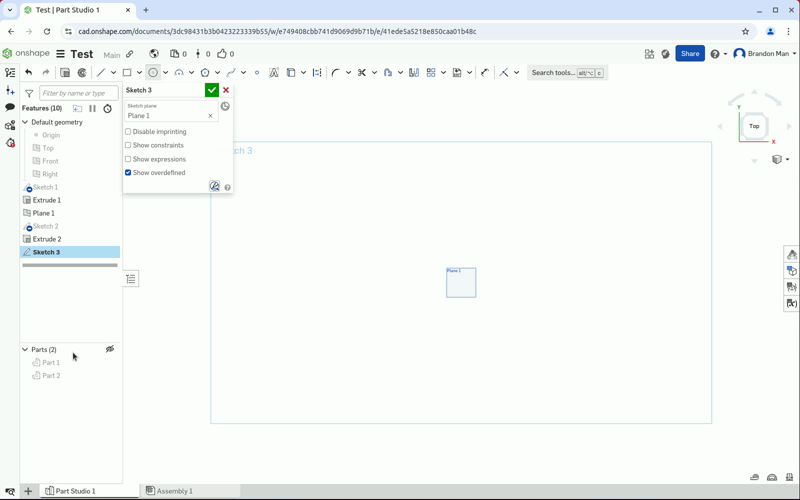
mouse_move(514, 226)
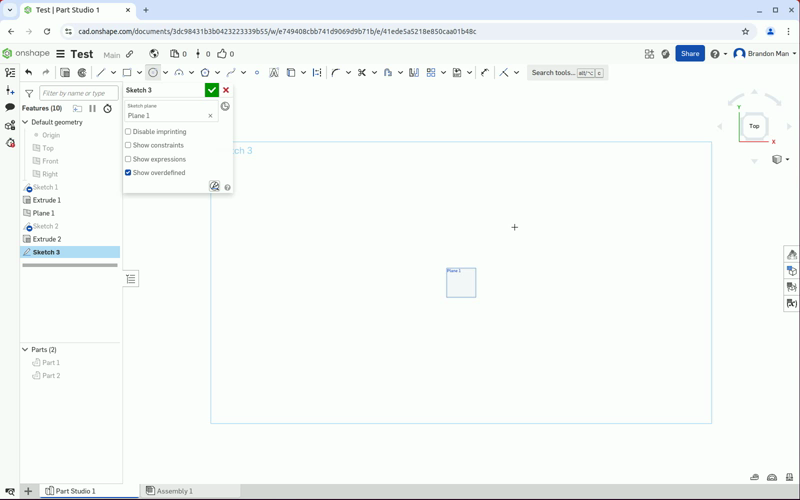
click(514, 226)
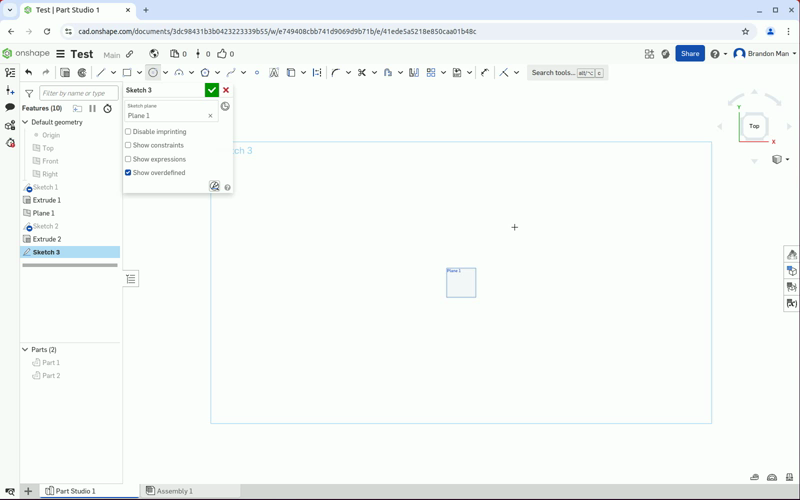
key_up(shift)
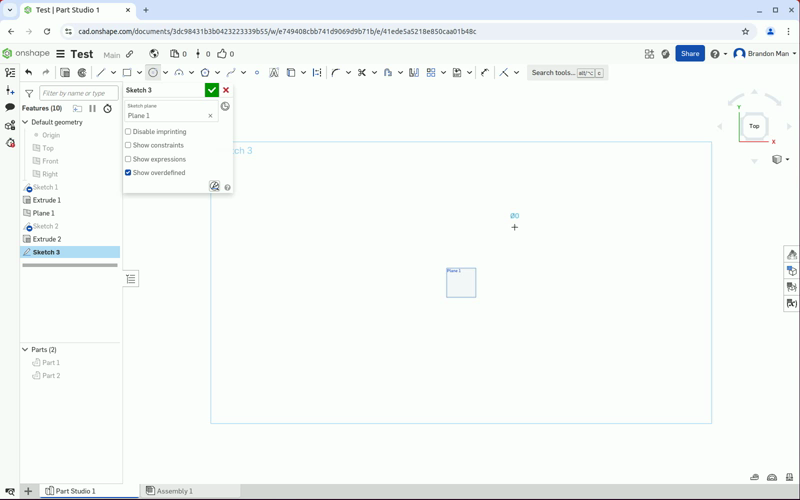
mouse_move(549, 226)
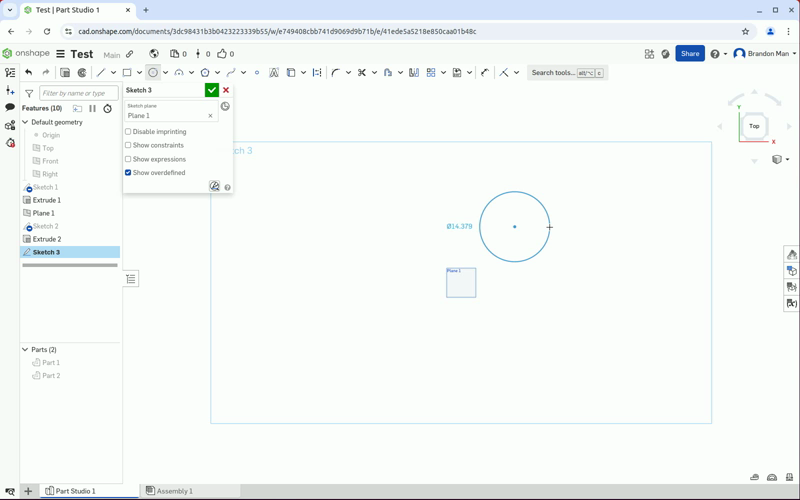
click(549, 226)
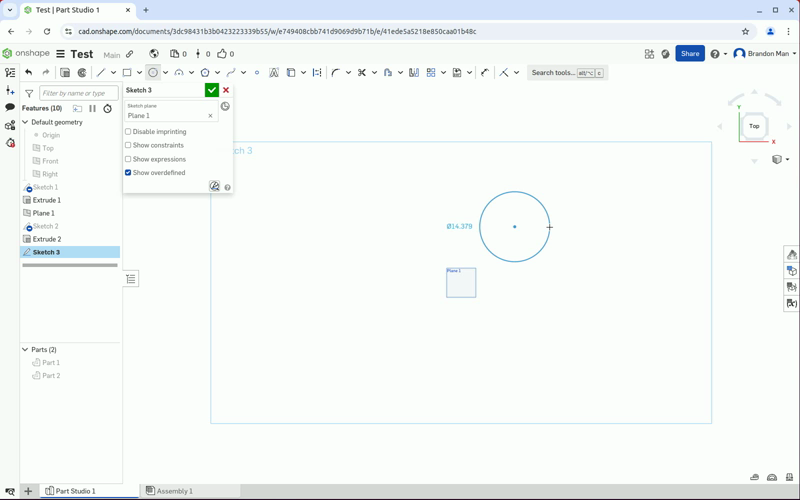
key(esc)
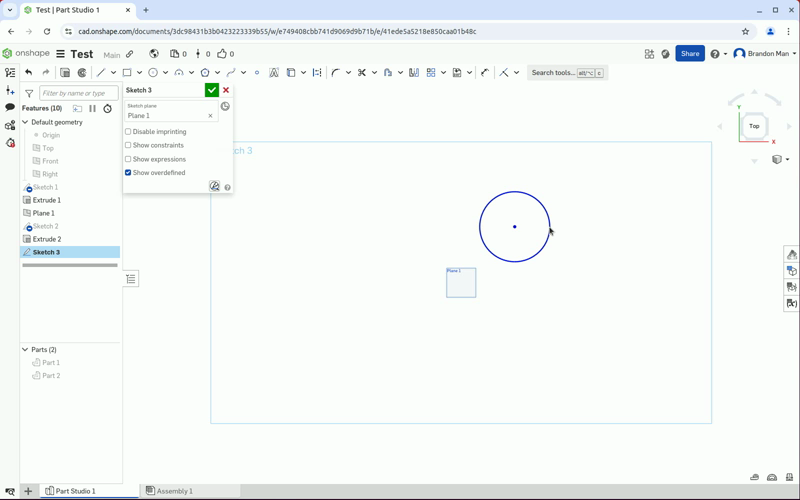
mouse_move(505, 213)
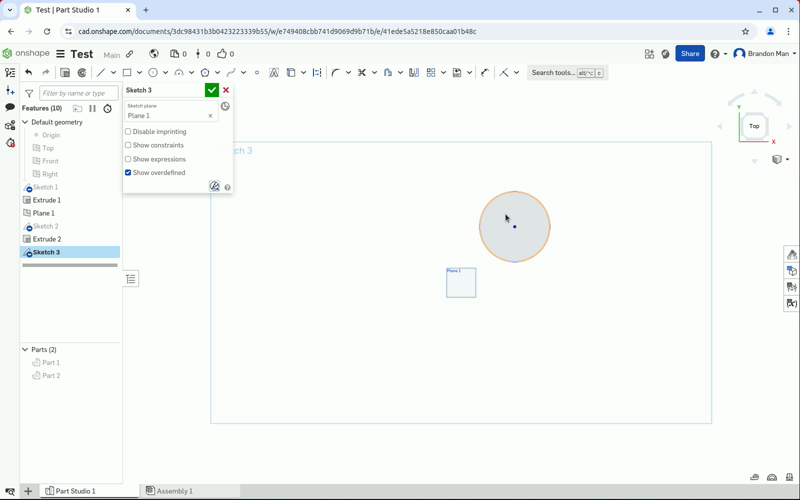
click(505, 213)
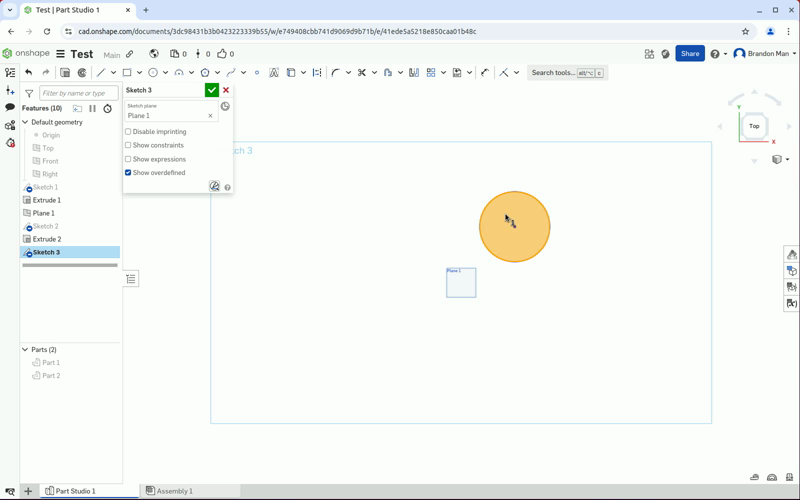
mouse_move(73, 352)
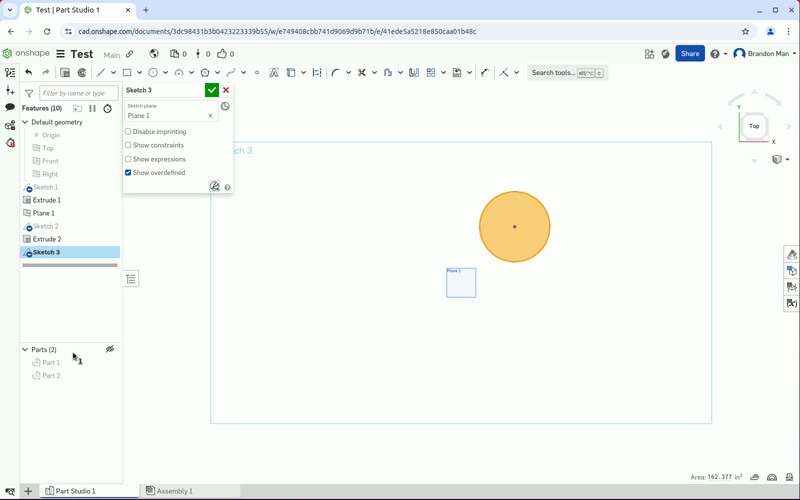
key(shift+y)
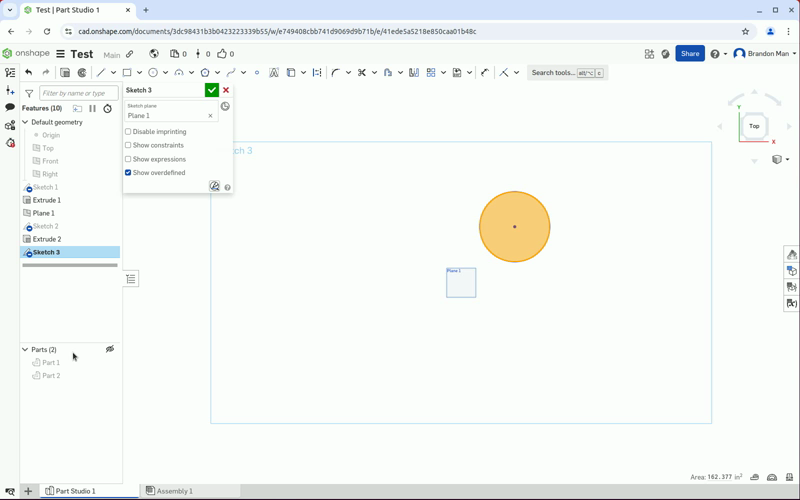
key(shift+e)
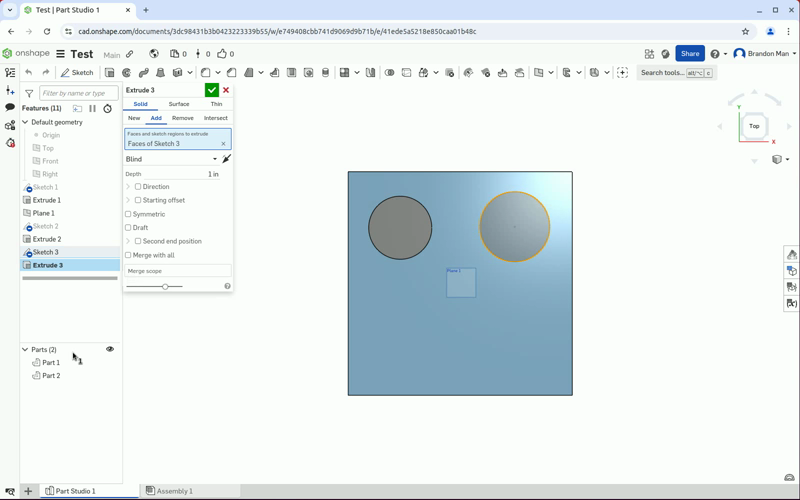
mouse_move(143, 106)
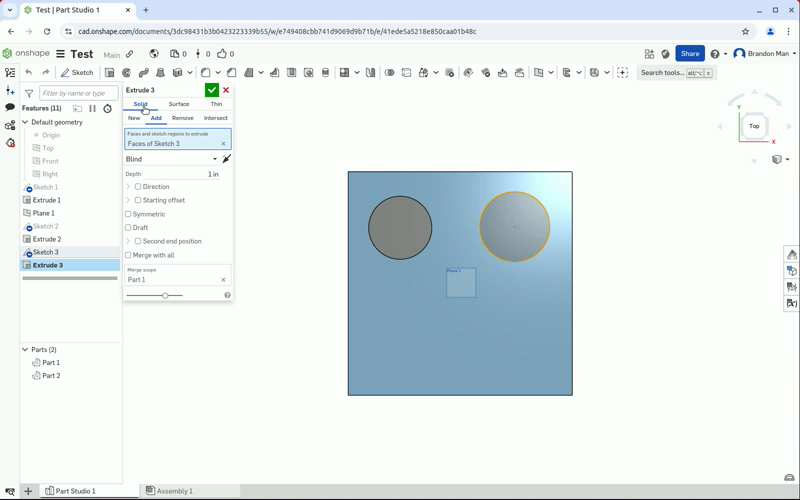
click(143, 106)
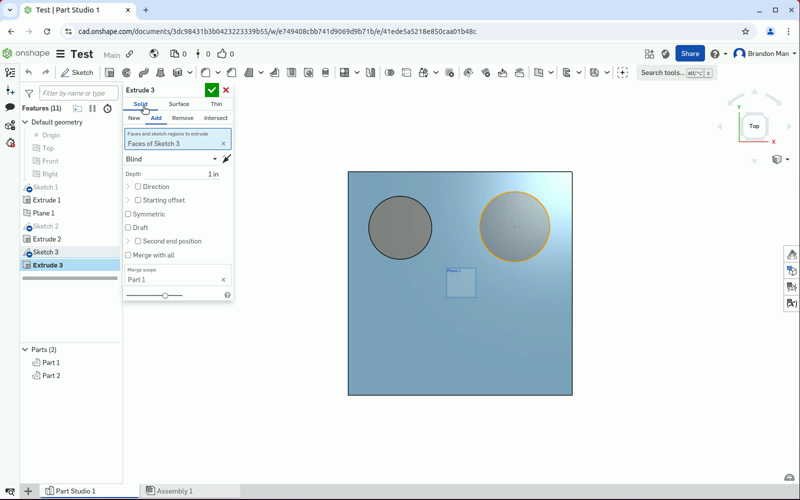
mouse_move(137, 120)
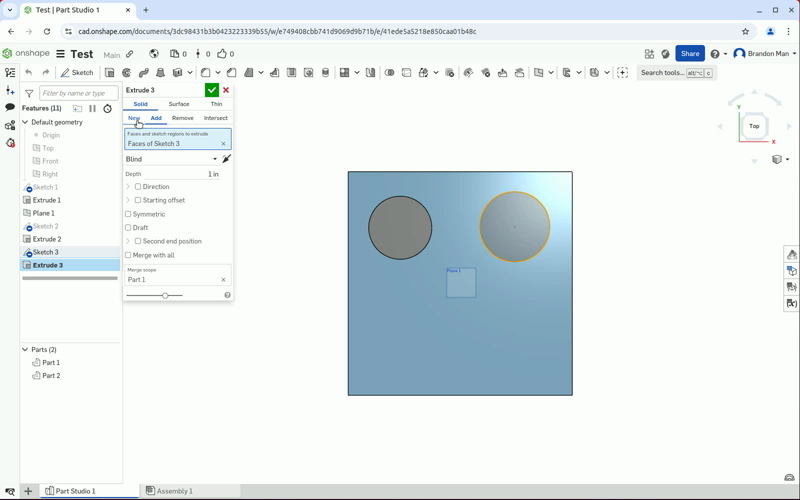
click(137, 120)
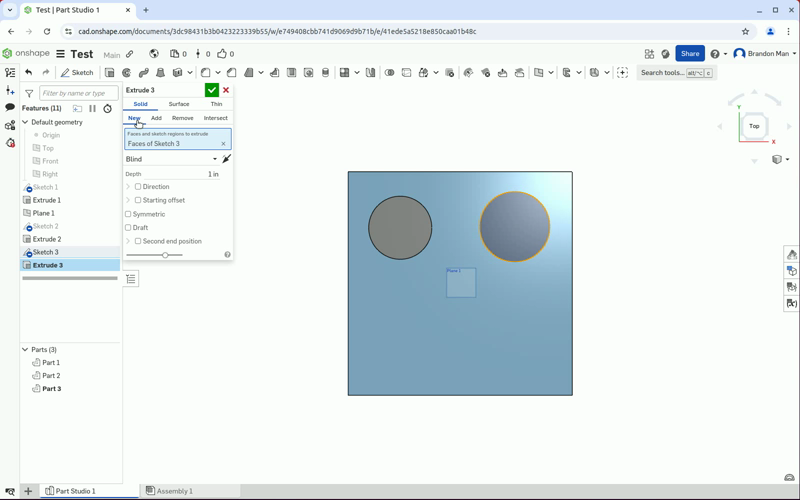
key(tab, 4)
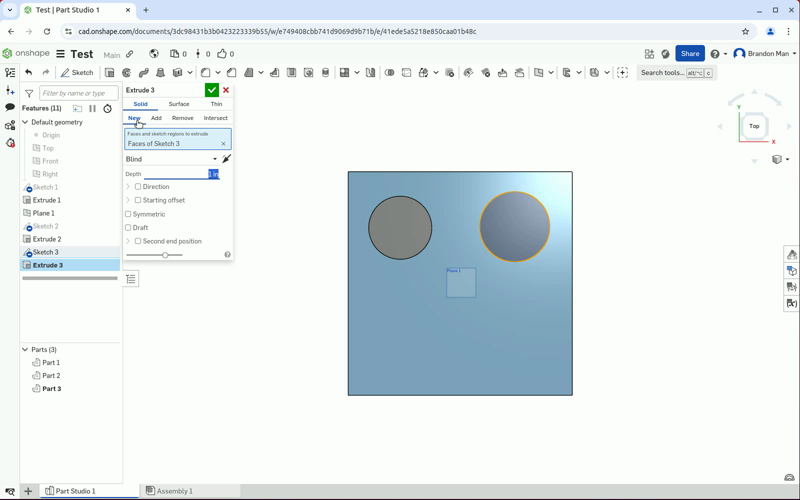
text(5.777)
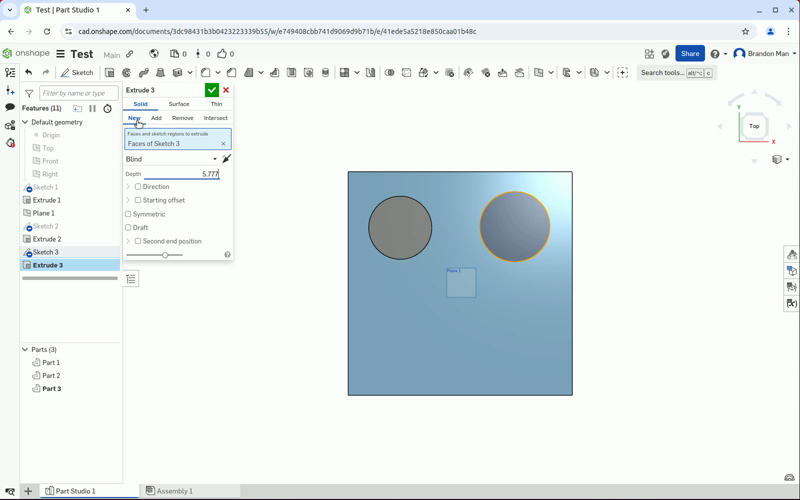
key(enter)
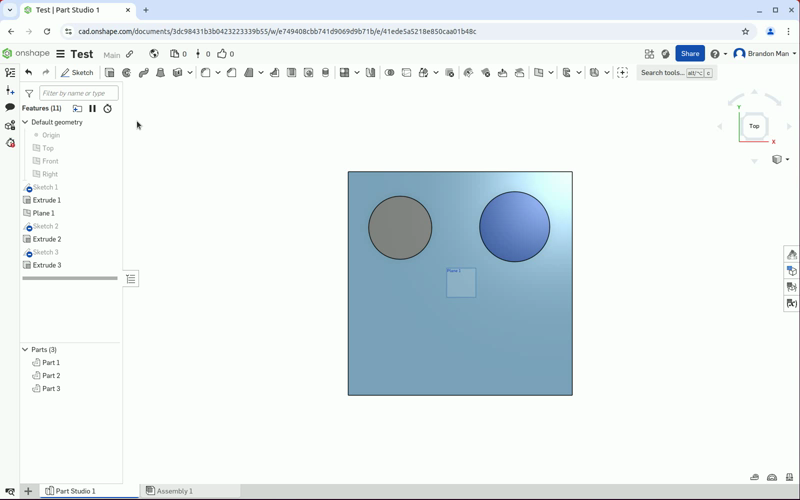
key(shift+h)
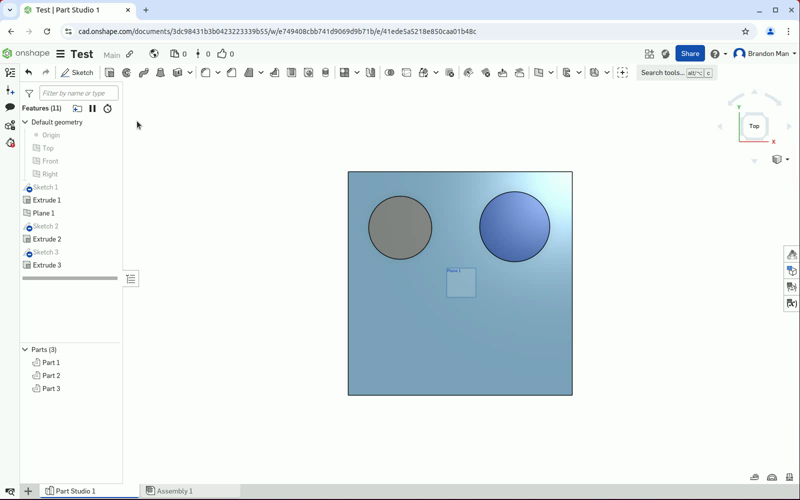
key(shift+h)
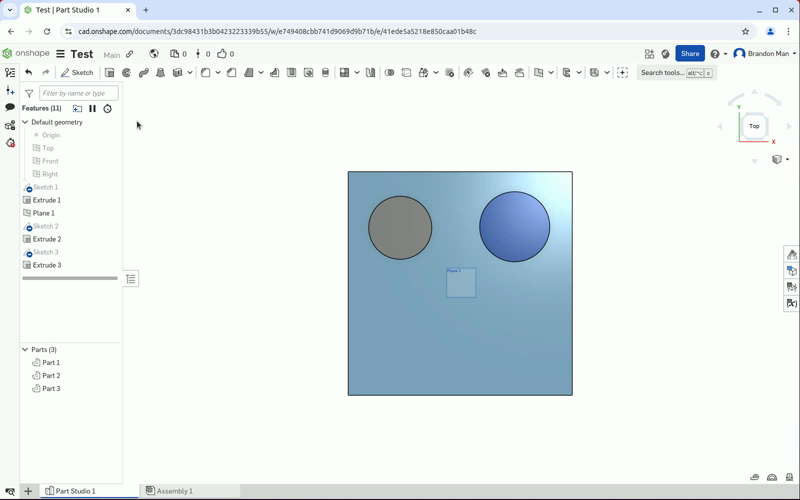
mouse_move(73, 189)
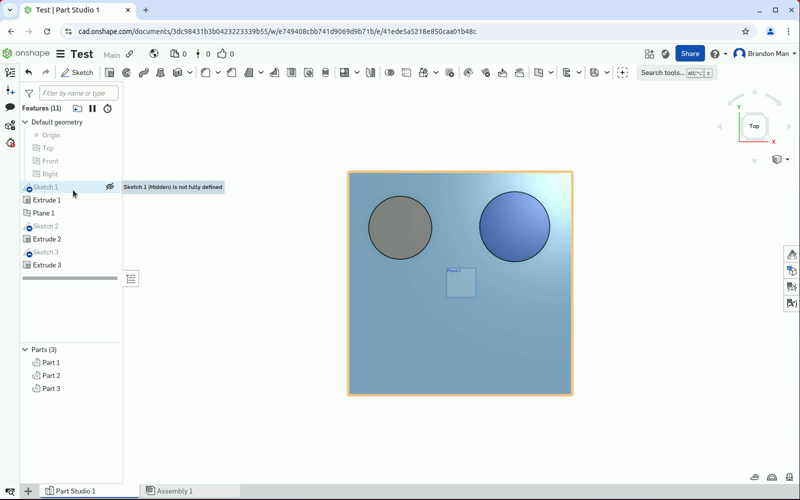
click(73, 189)
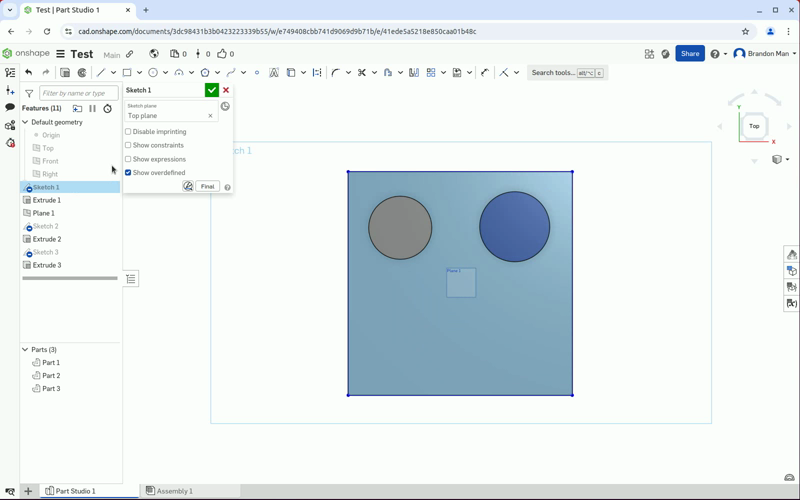
mouse_move(229, 92)
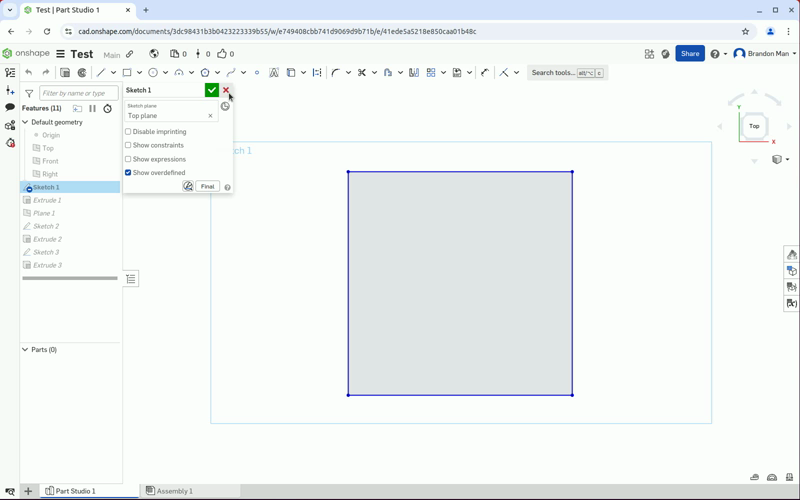
click(229, 92)
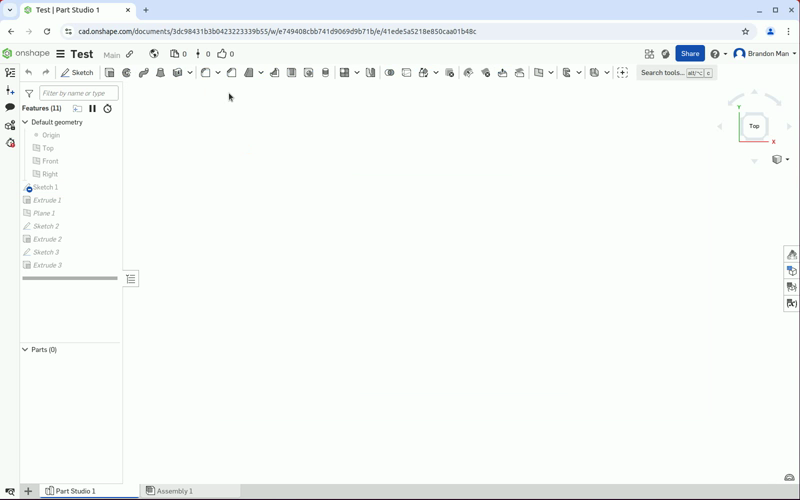
key(shift+s)
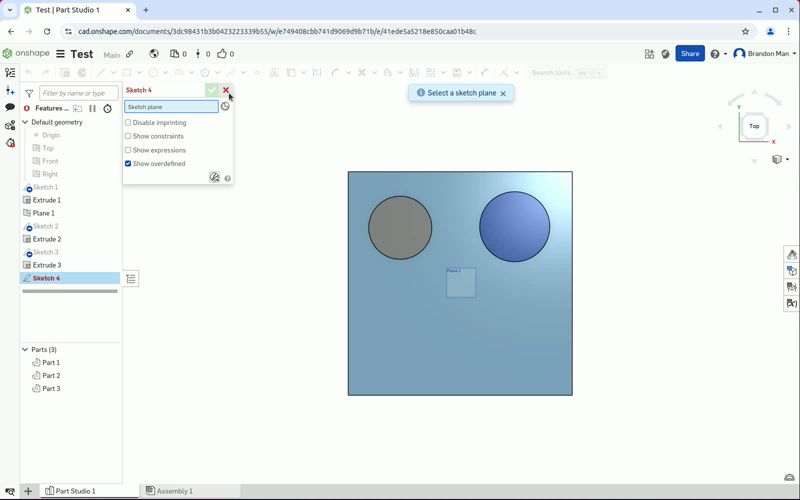
mouse_move(73, 215)
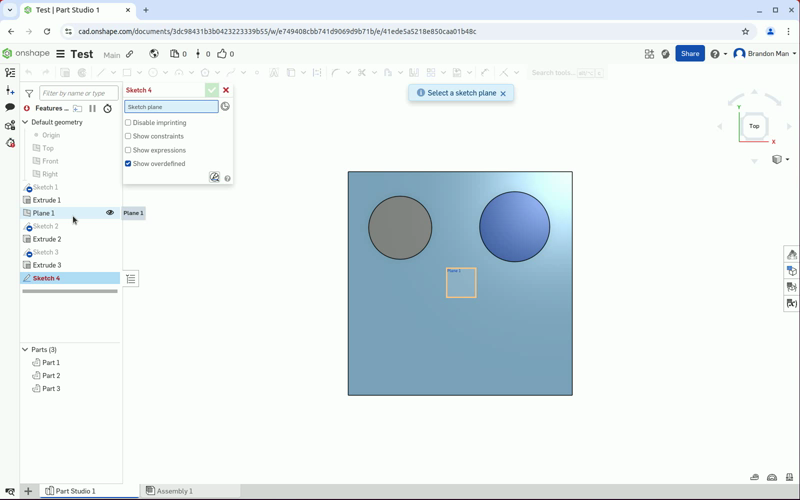
click(73, 215)
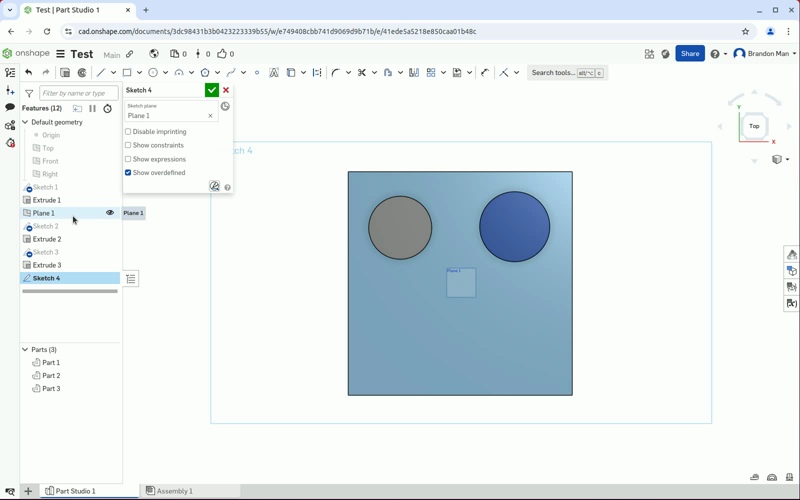
mouse_move(73, 352)
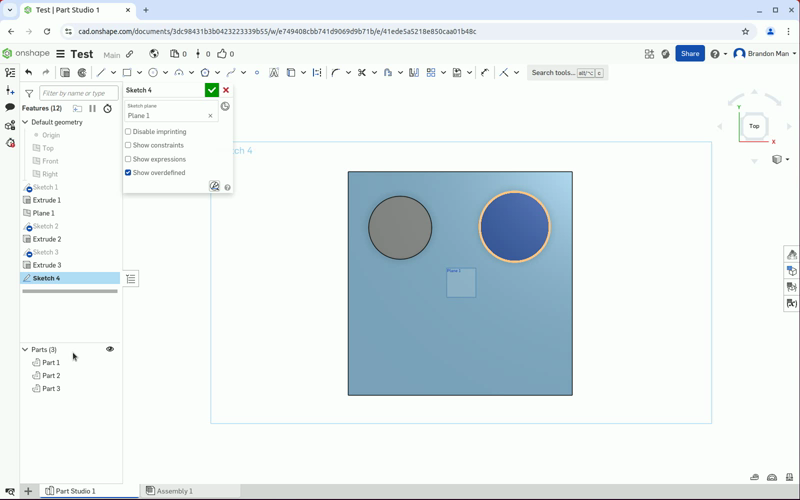
key(y)
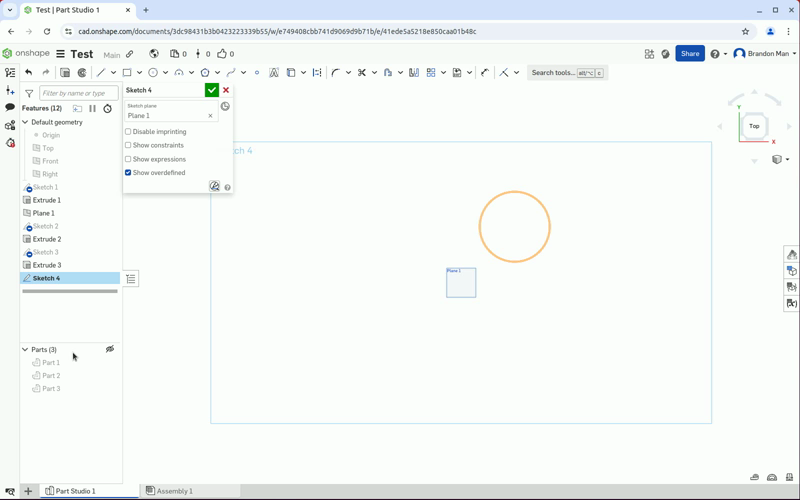
key(c)
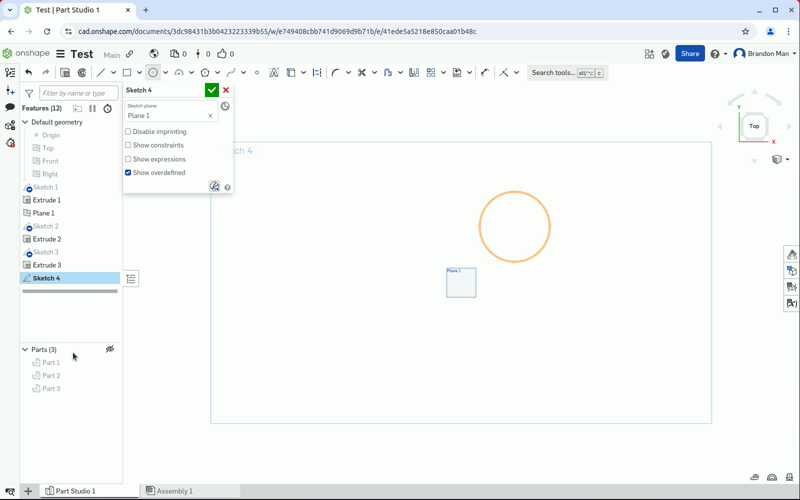
key_down(shift)
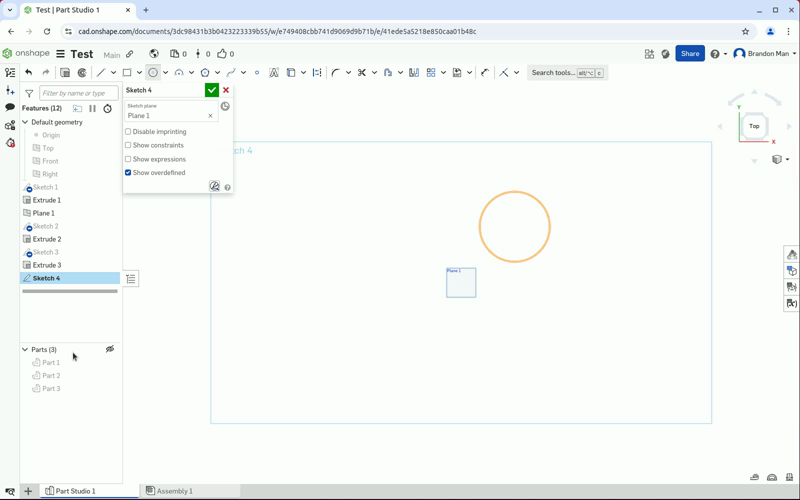
mouse_move(404, 328)
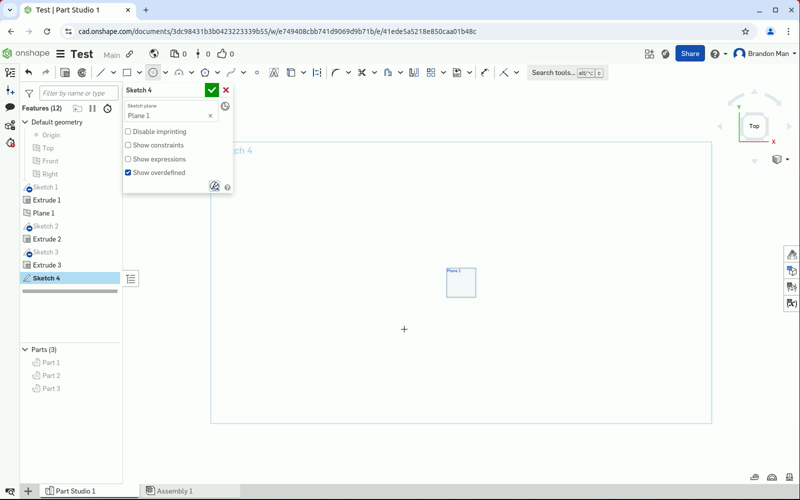
click(404, 328)
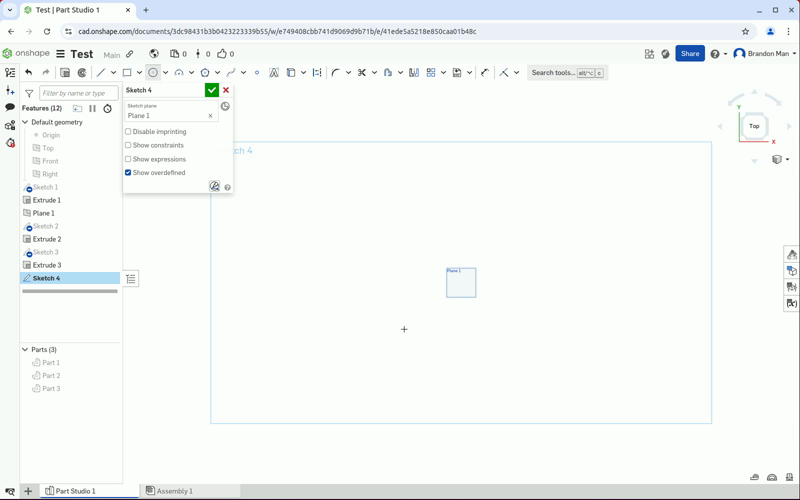
key_up(shift)
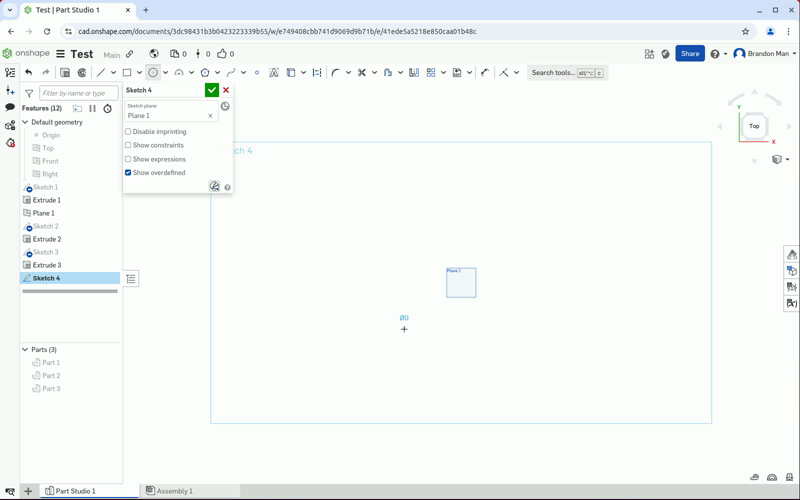
mouse_move(435, 328)
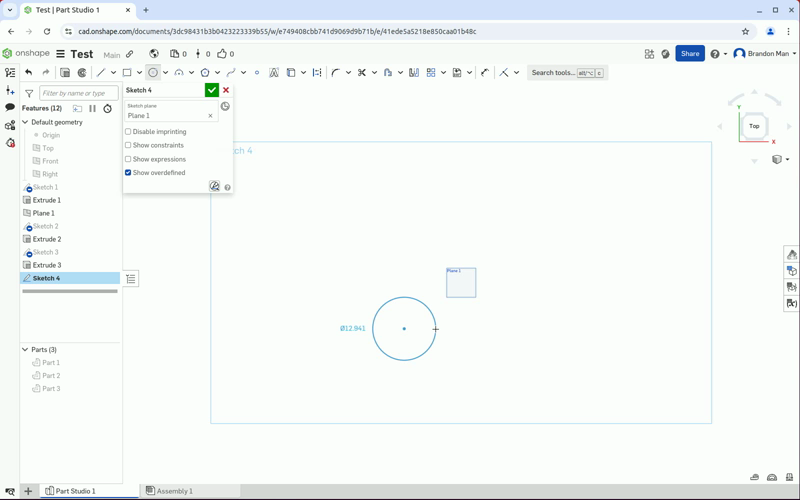
click(435, 328)
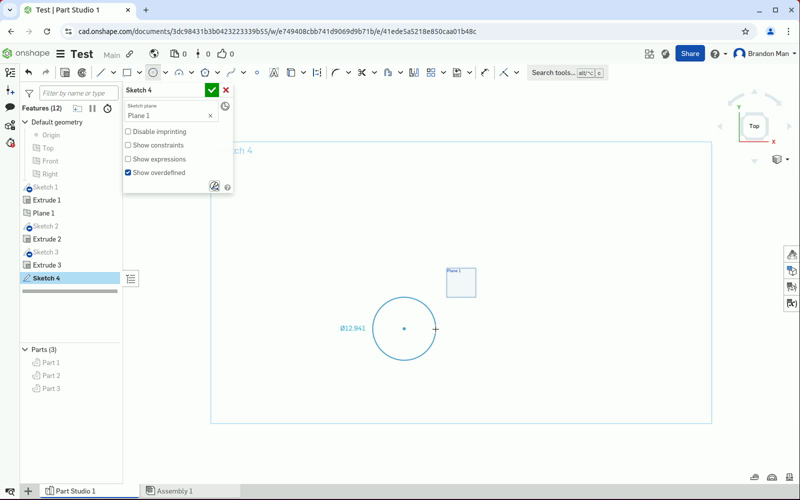
key(esc)
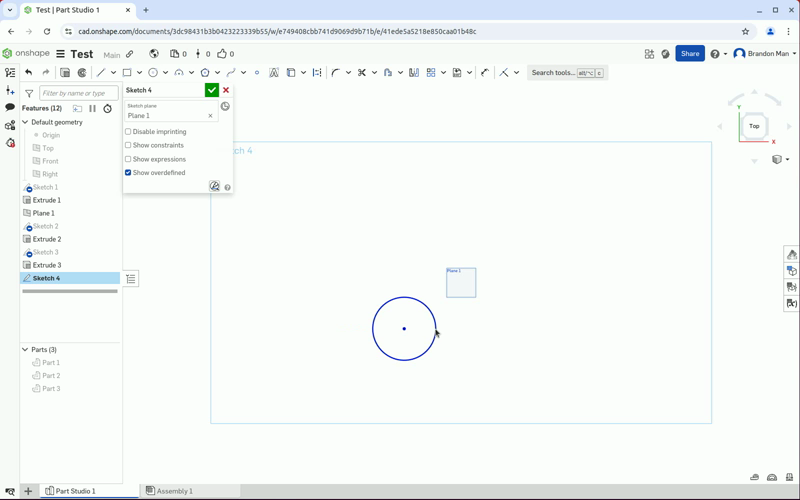
mouse_move(383, 334)
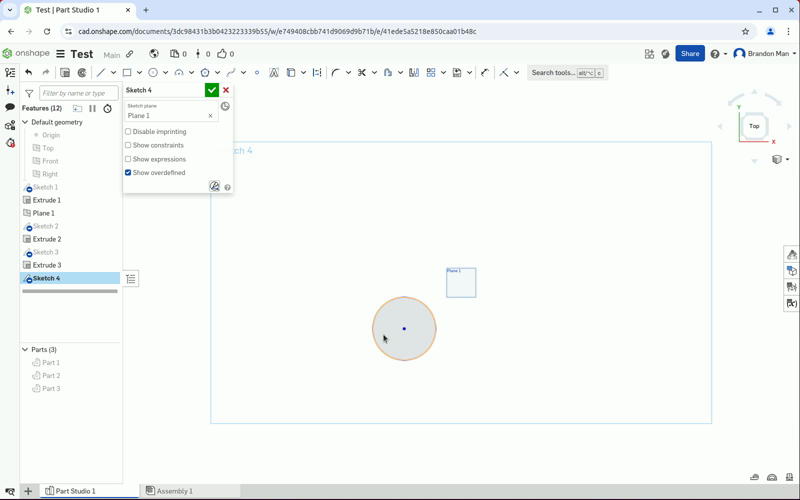
click(383, 334)
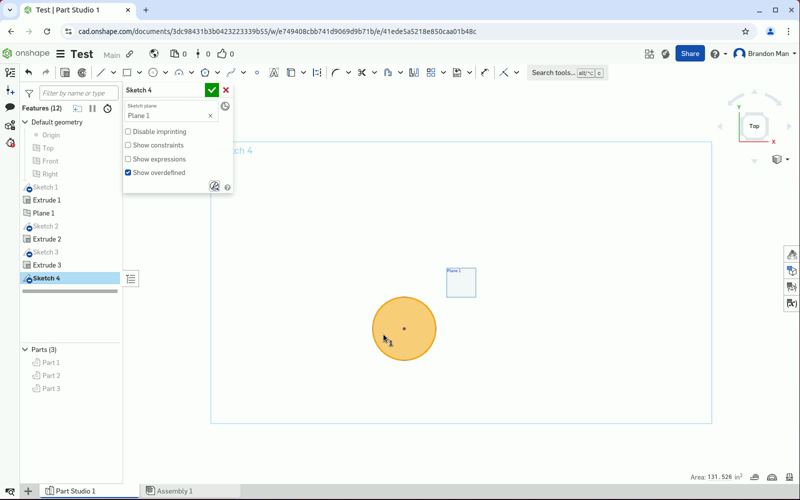
mouse_move(73, 352)
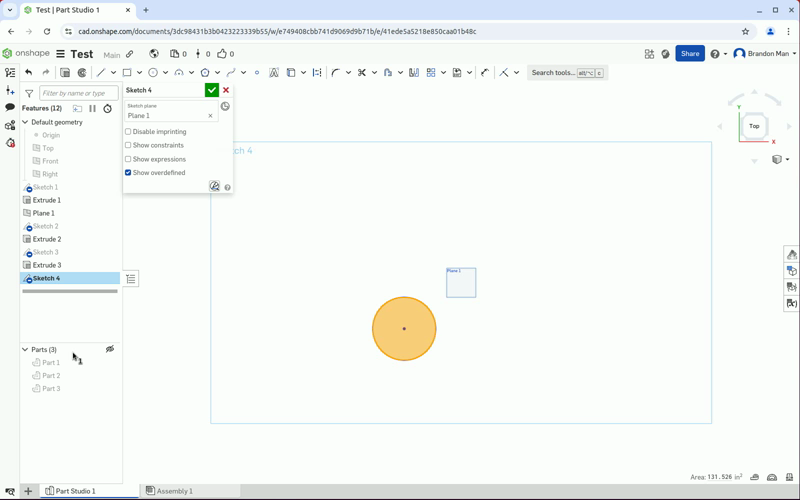
key(shift+y)
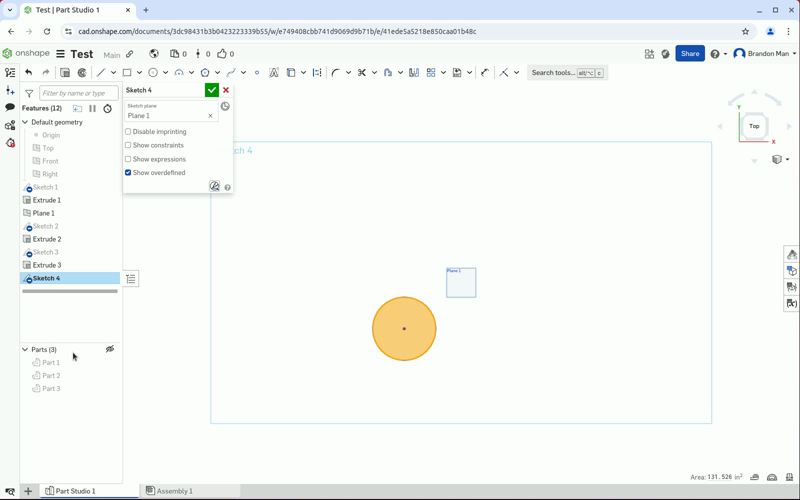
key(shift+e)
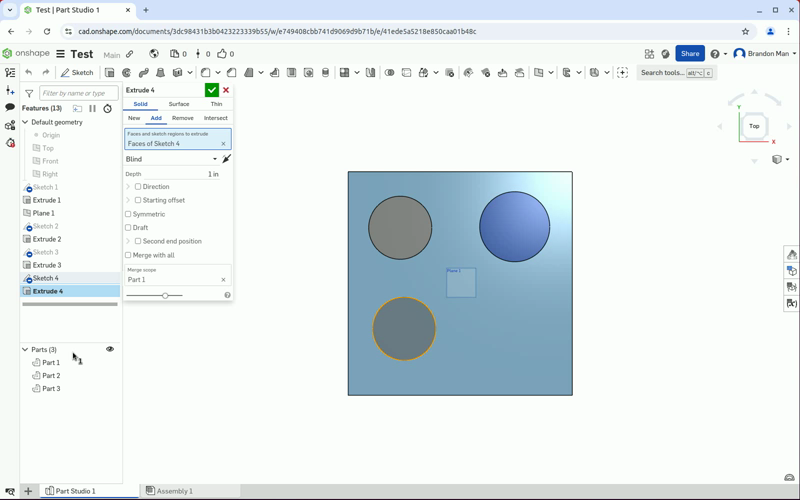
mouse_move(143, 106)
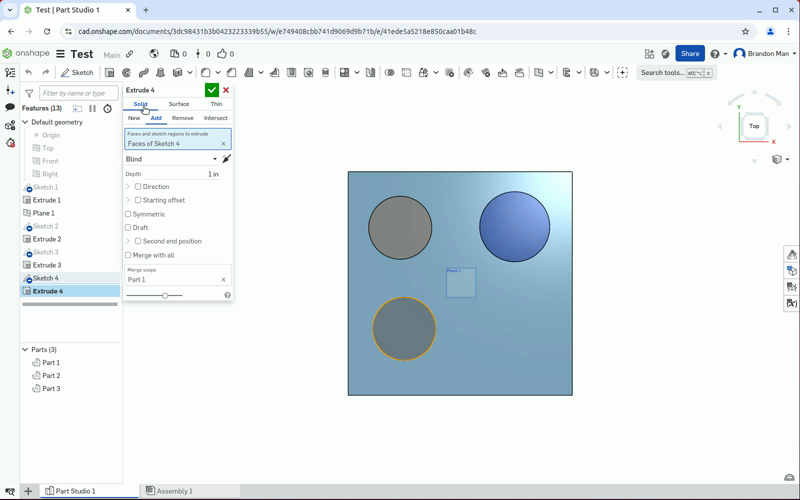
click(143, 106)
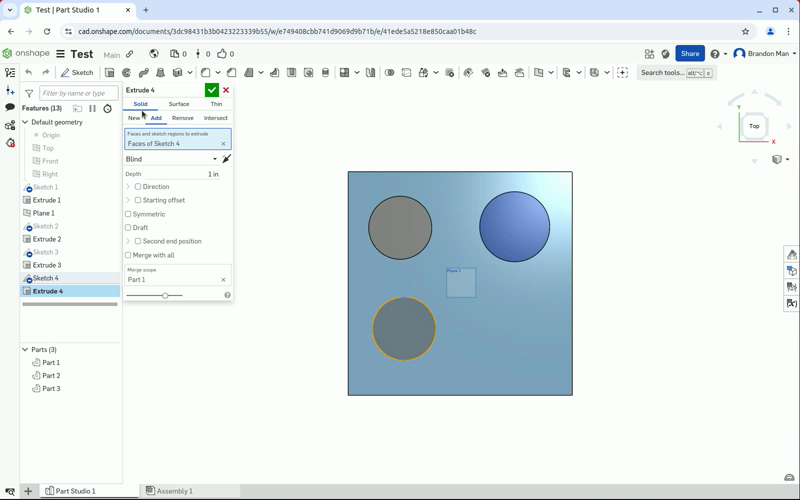
mouse_move(137, 120)
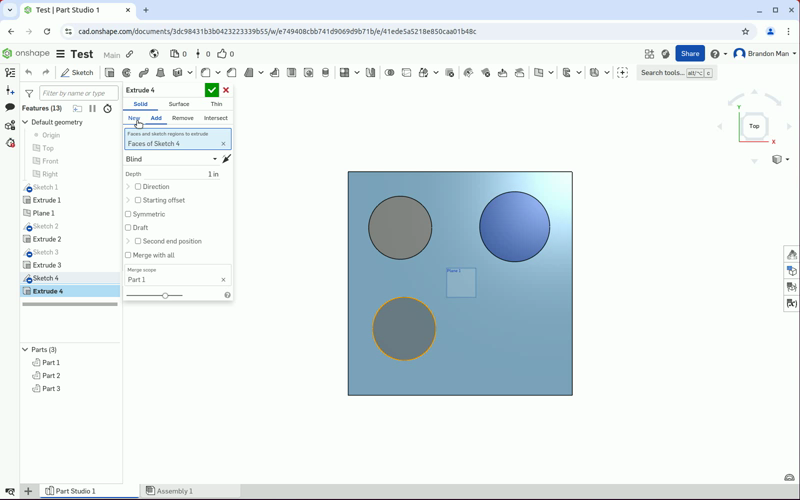
click(137, 120)
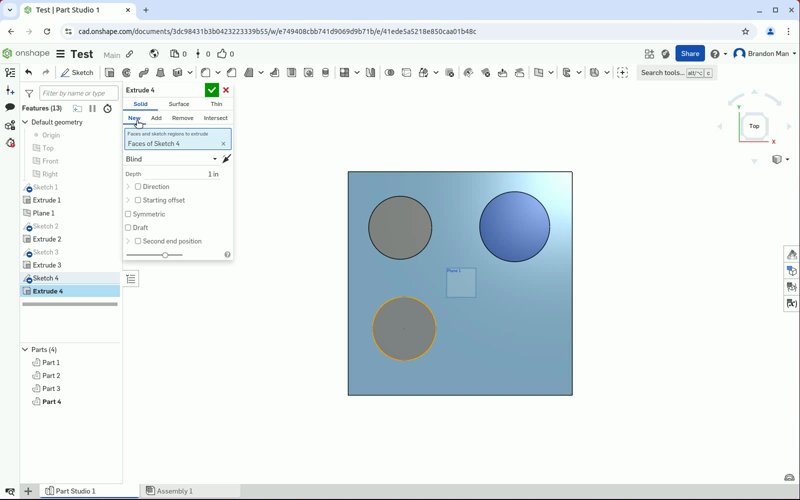
key(tab, 4)
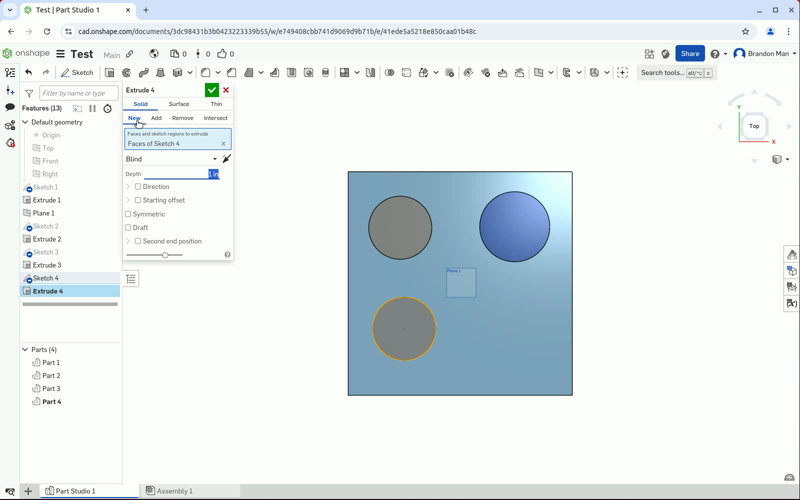
text(5.777)
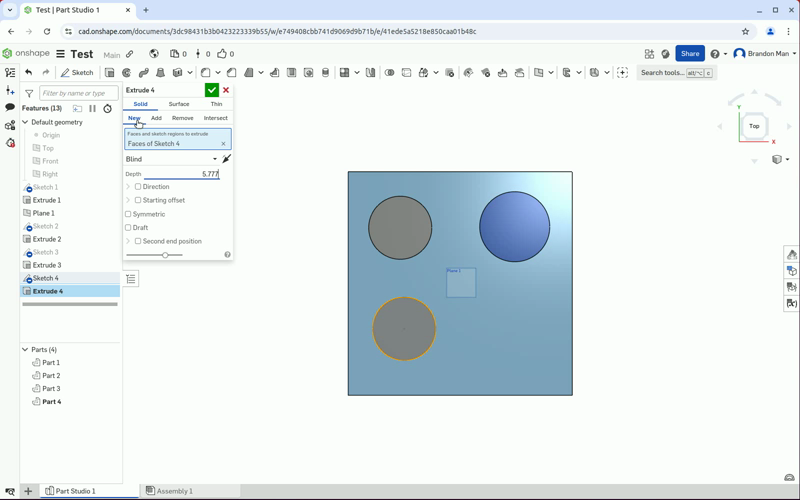
key(enter)
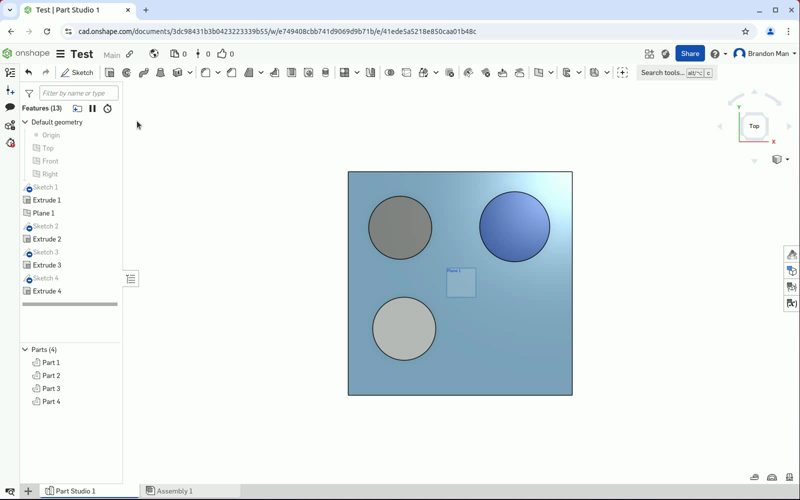
key(shift+h)
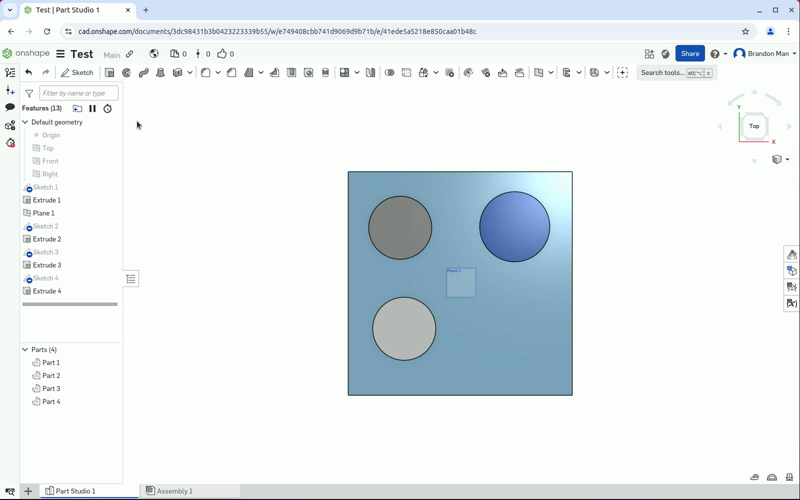
key(shift+h)
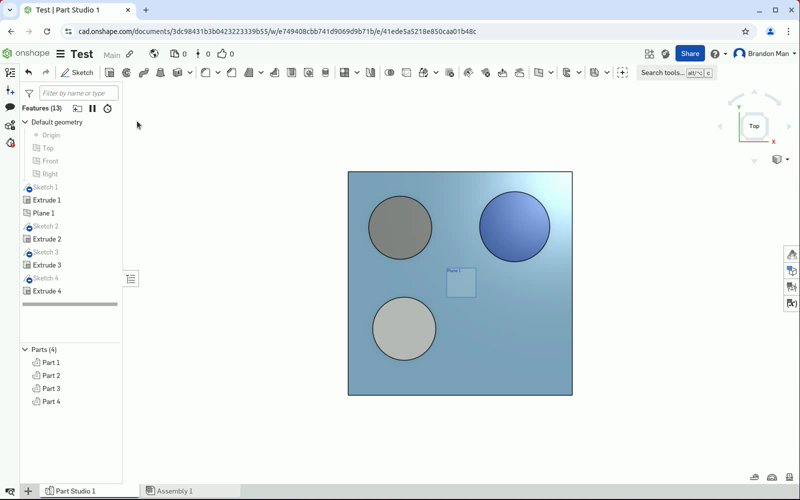
mouse_move(73, 189)
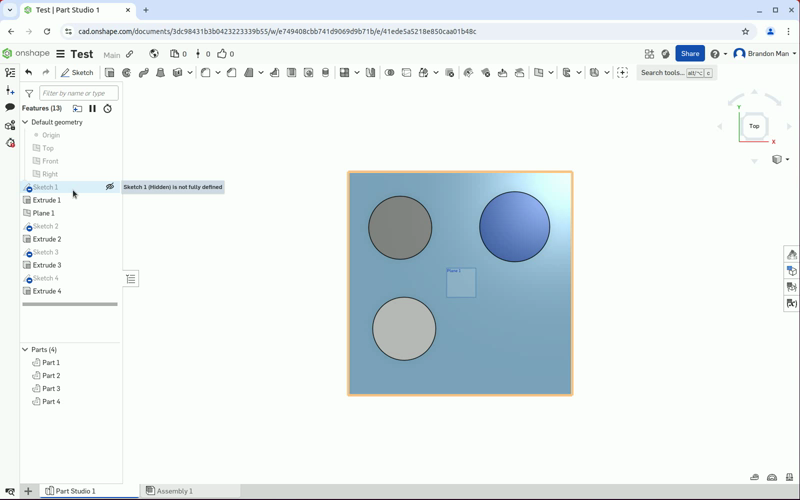
click(73, 189)
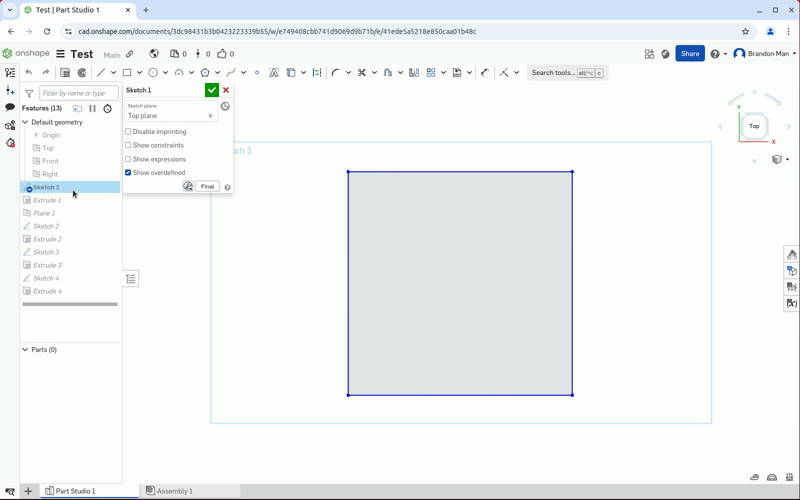
mouse_move(229, 92)
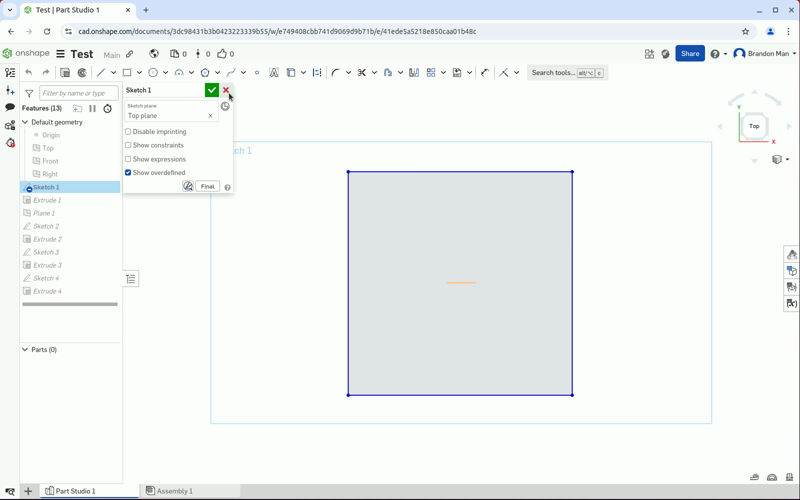
click(229, 92)
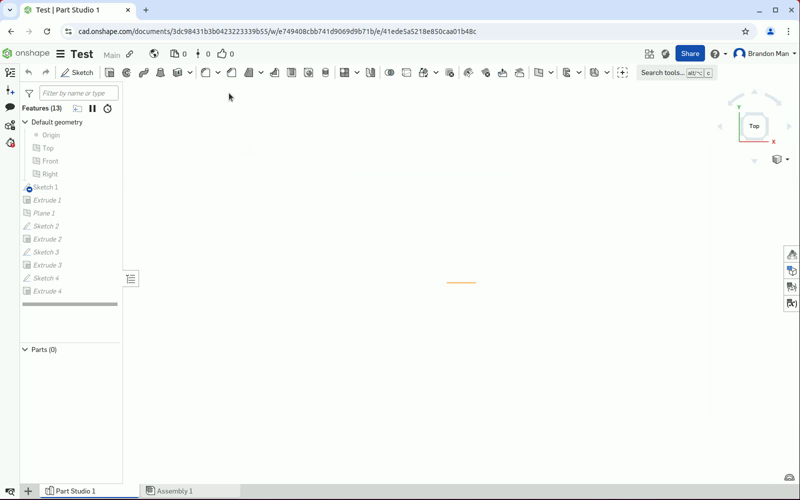
key(shift+s)
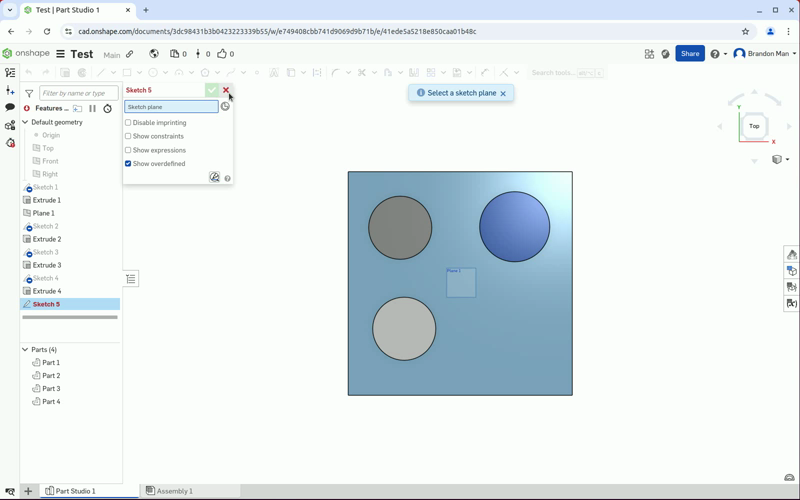
mouse_move(73, 215)
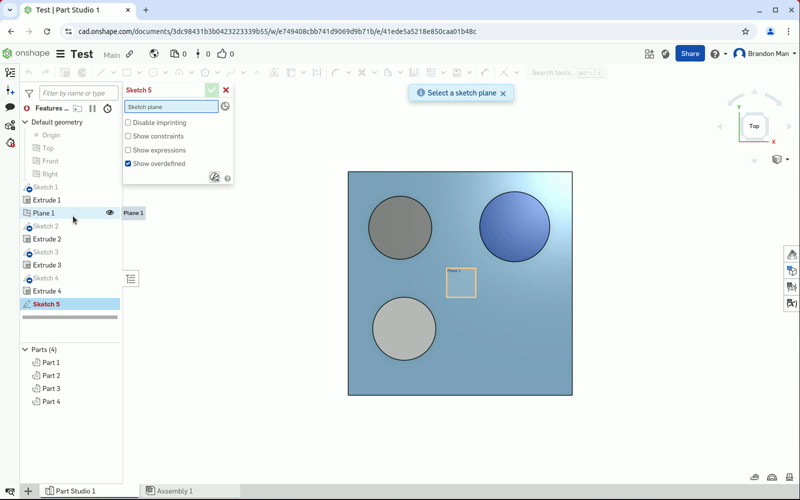
click(73, 215)
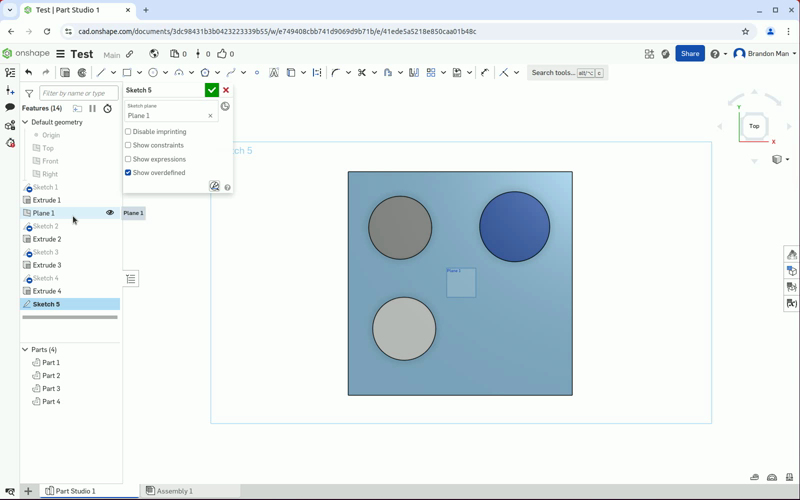
mouse_move(73, 352)
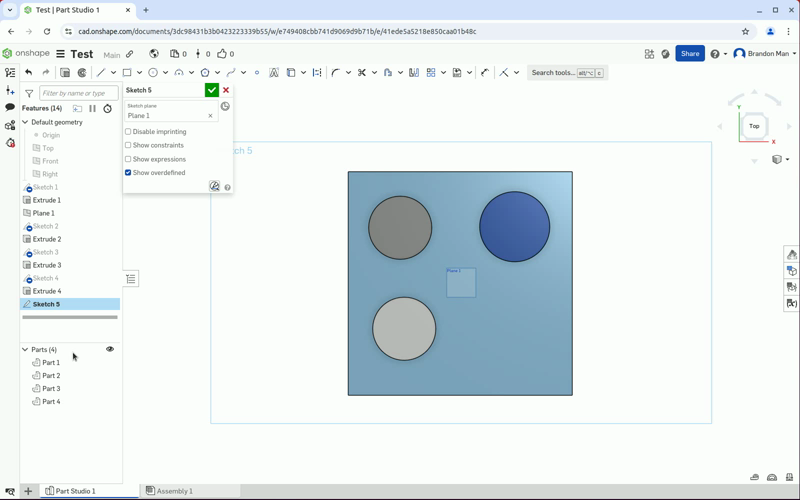
key(y)
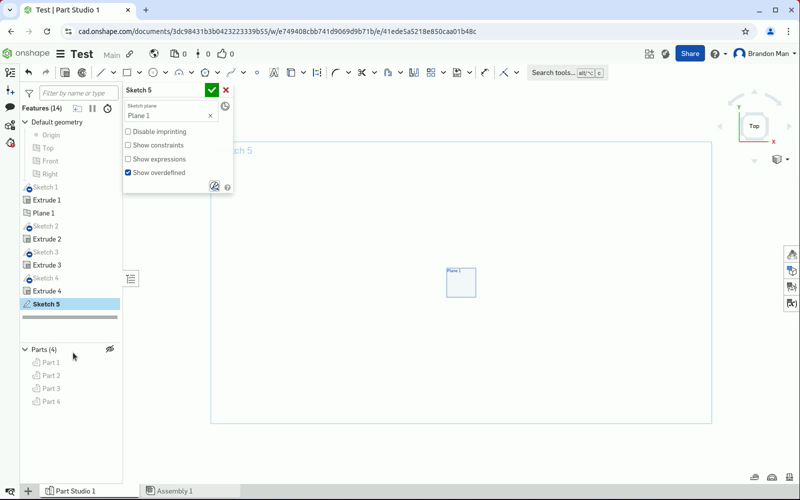
key(c)
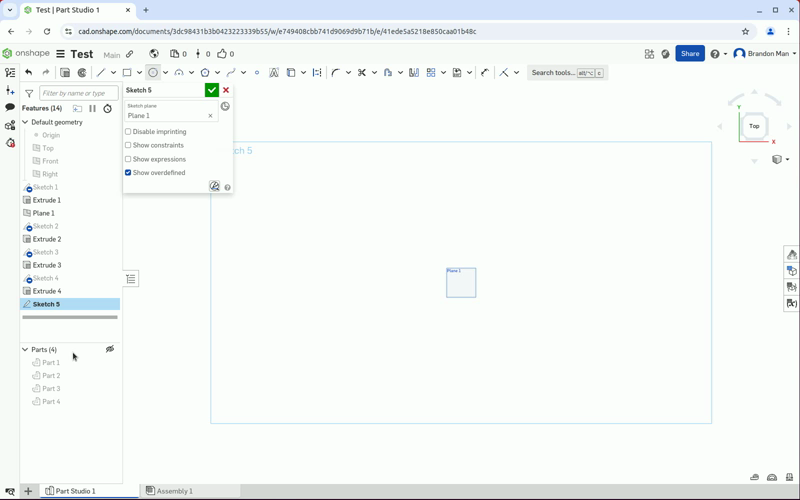
key_down(shift)
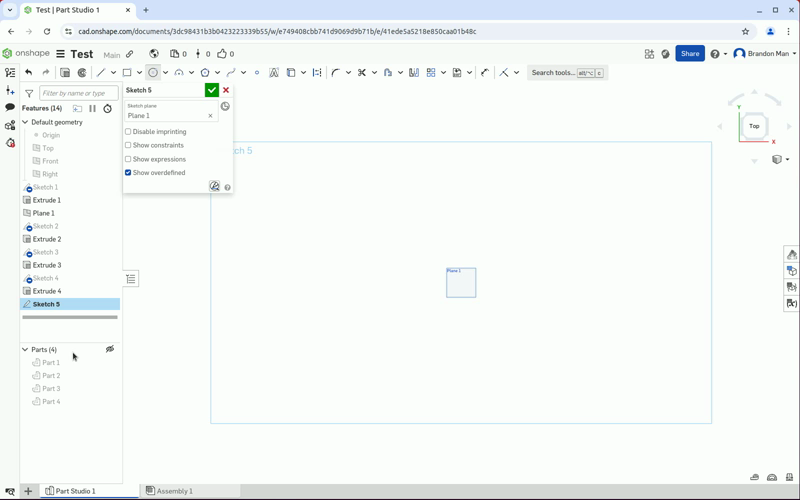
mouse_move(521, 339)
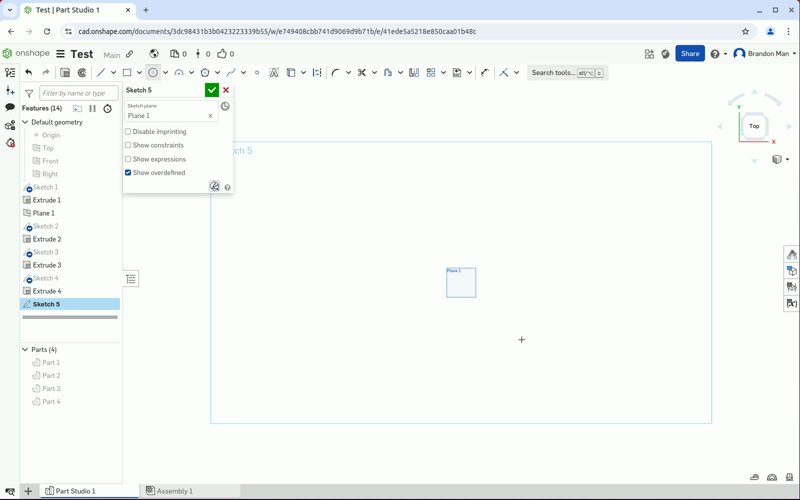
click(521, 339)
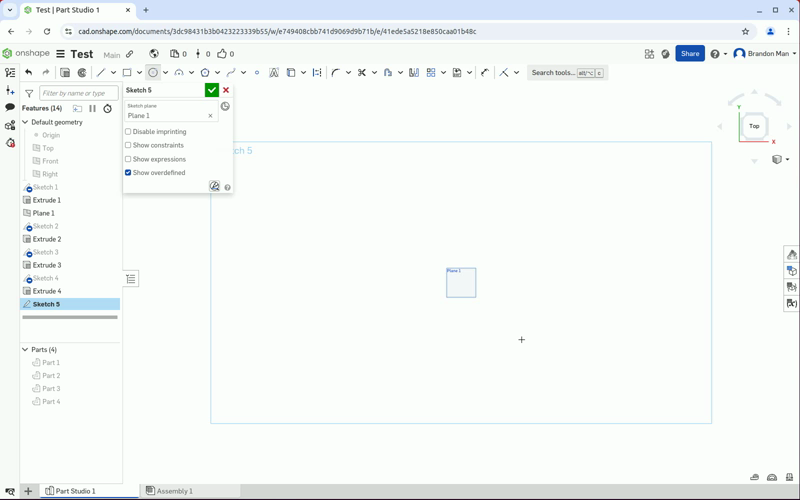
key_up(shift)
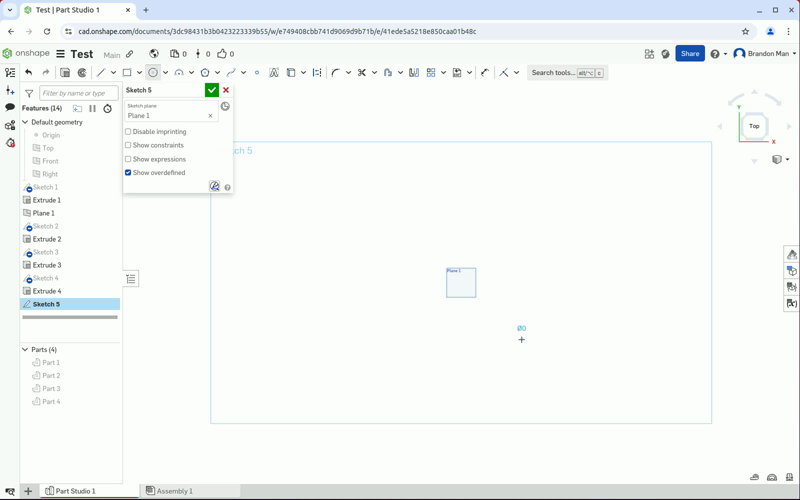
mouse_move(562, 339)
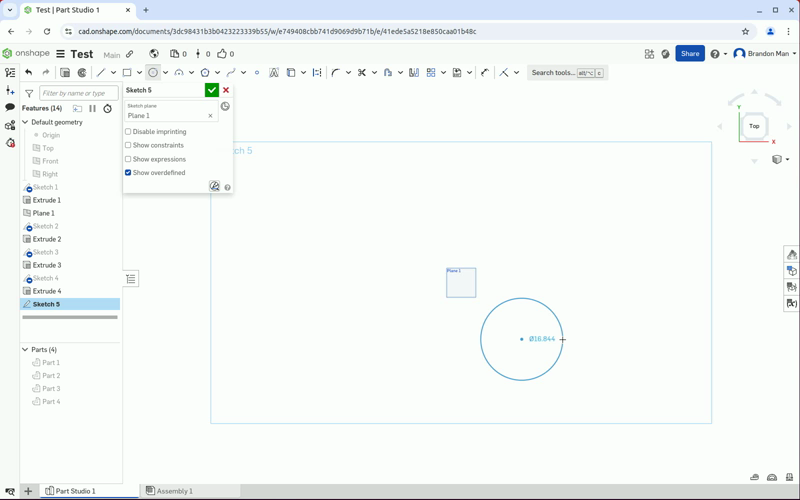
click(562, 339)
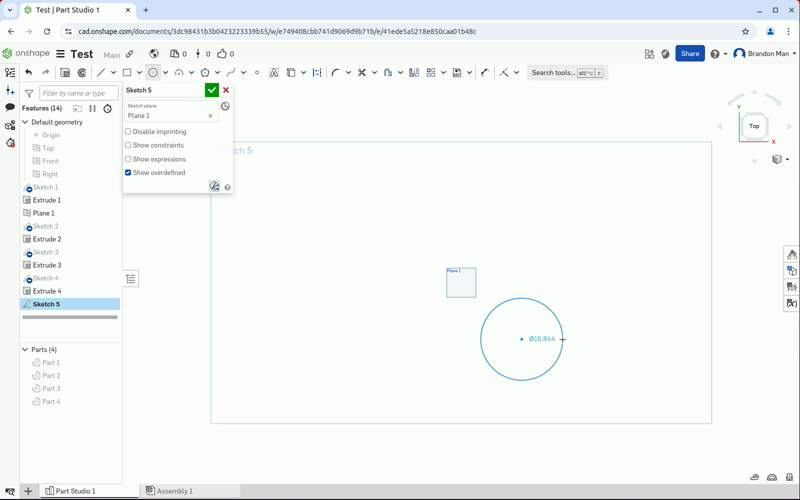
key(esc)
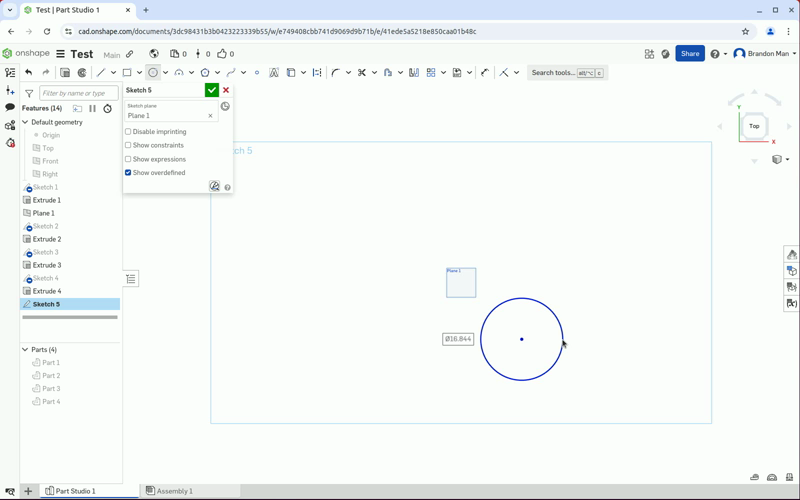
mouse_move(487, 330)
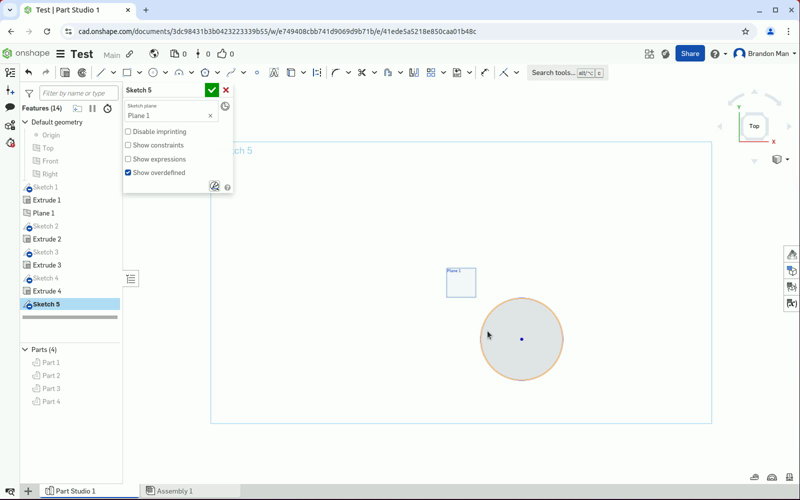
click(487, 330)
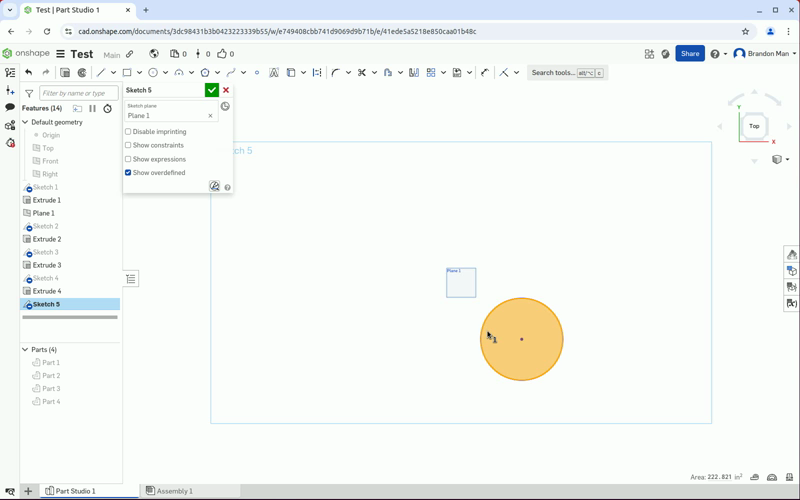
mouse_move(73, 352)
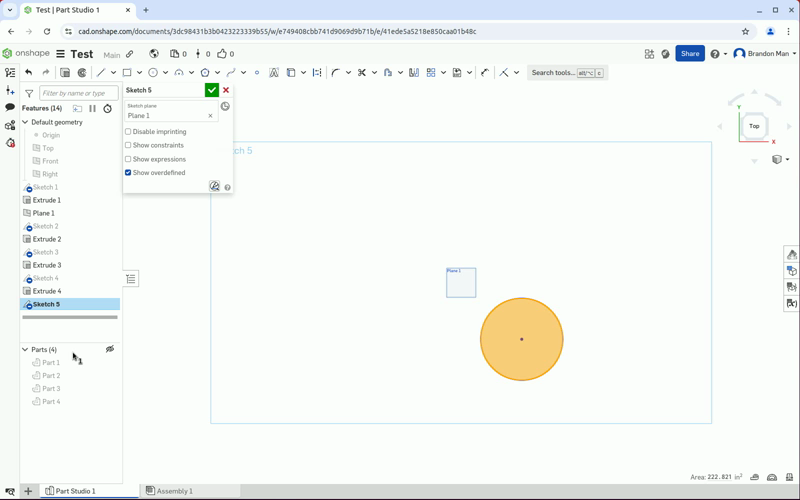
key(shift+y)
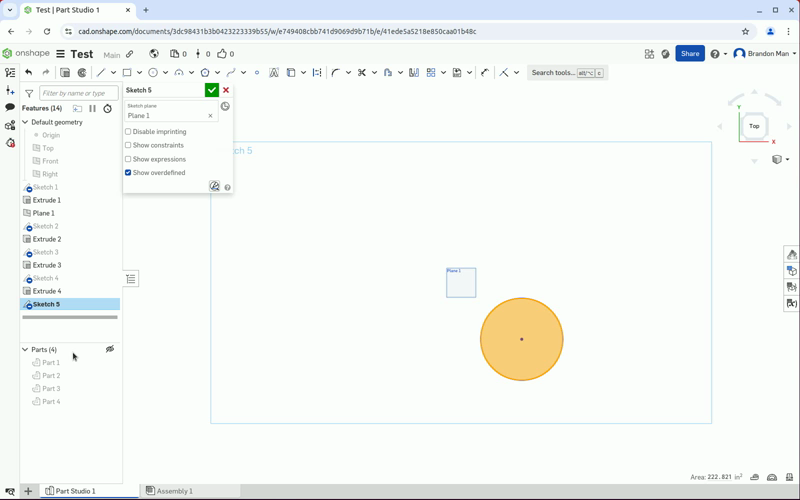
key(shift+e)
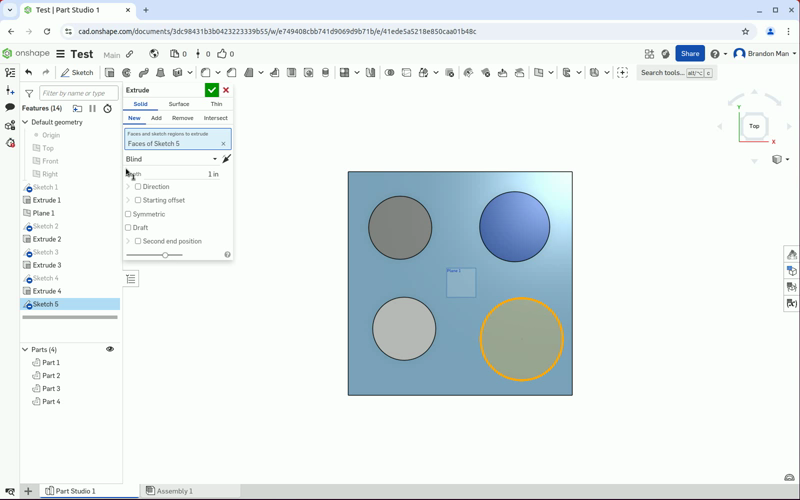
mouse_move(143, 106)
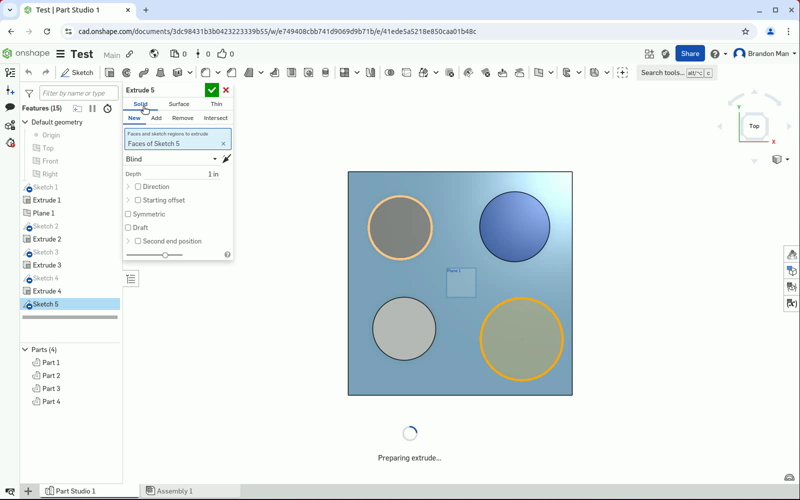
click(143, 106)
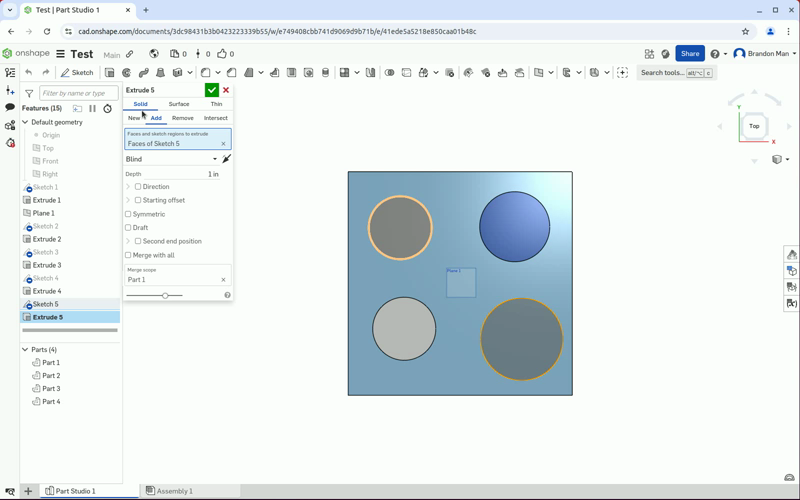
mouse_move(137, 120)
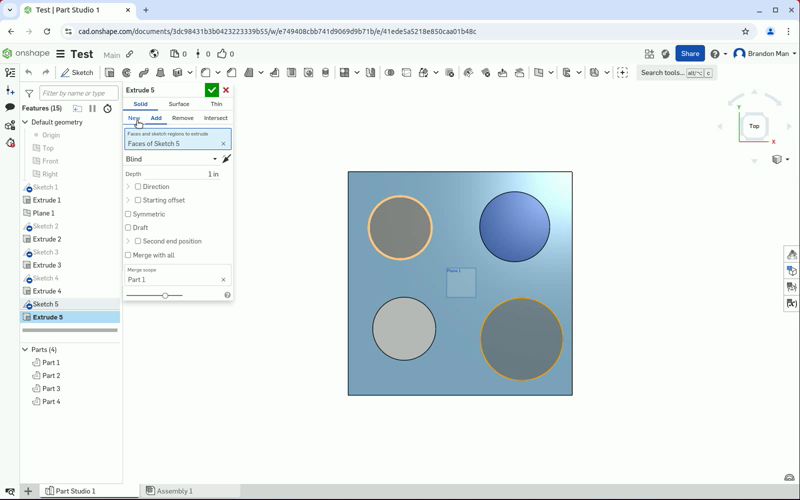
click(137, 120)
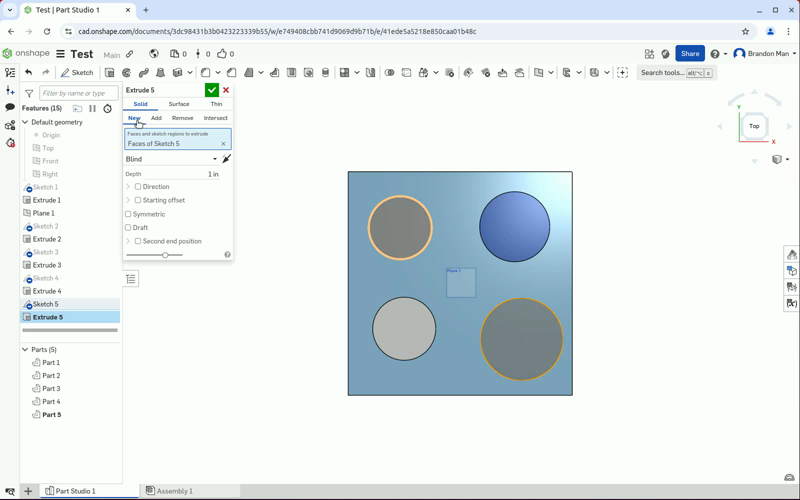
key(tab, 4)
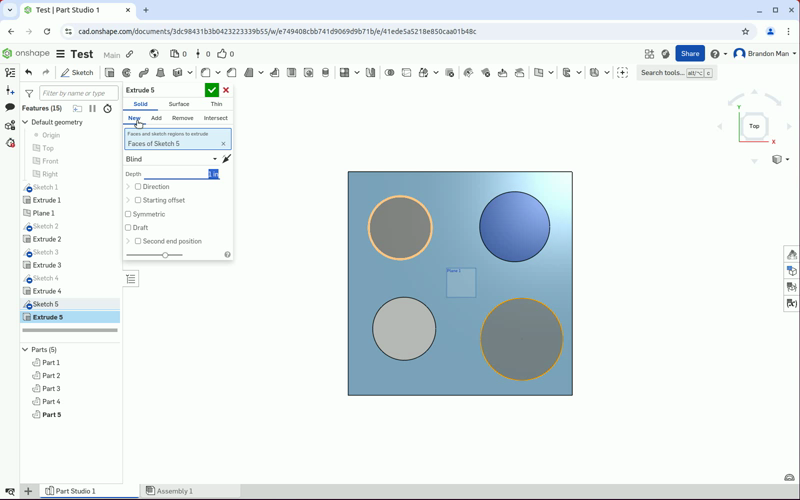
text(5.777)
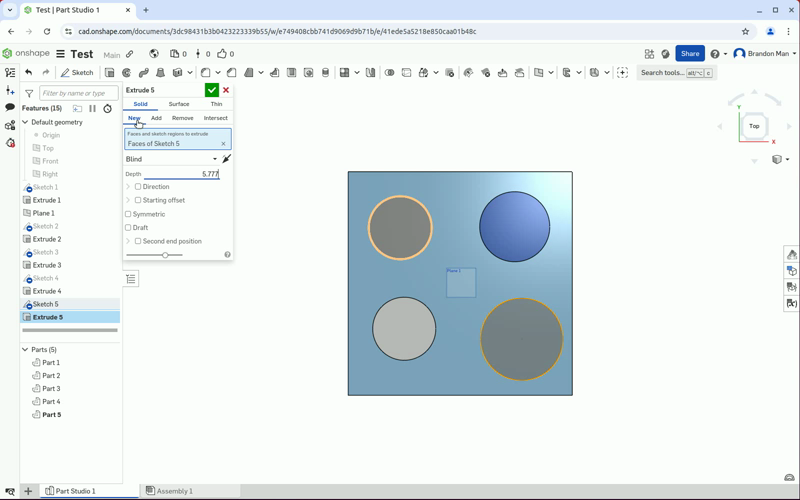
key(enter)
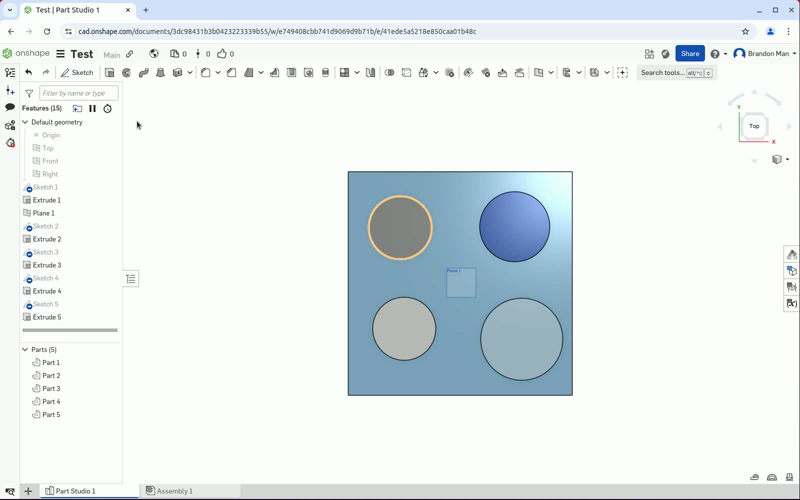
key(shift+h)
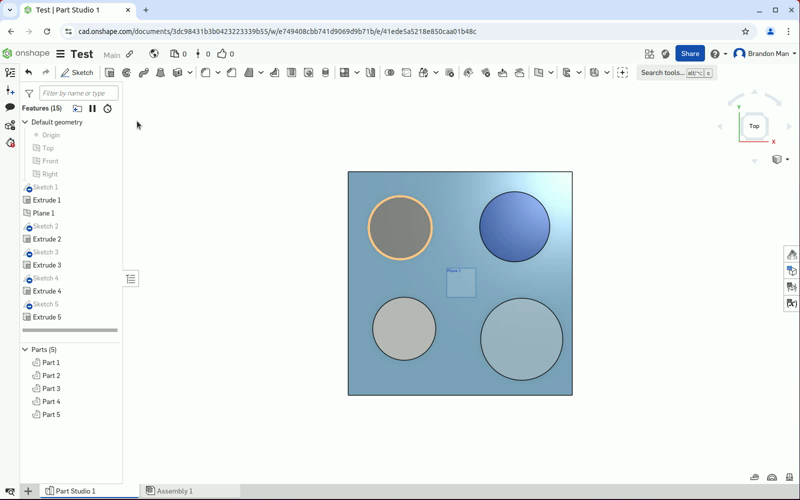
key(shift+h)
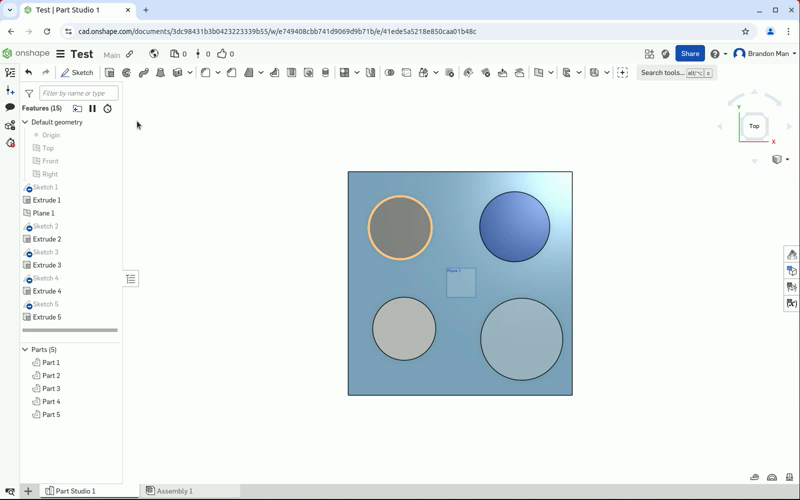
key(shift+7)
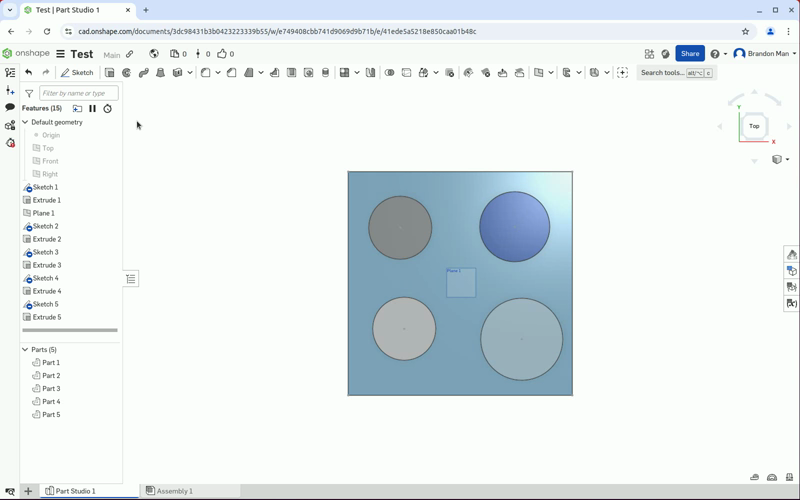
key(up, 3)
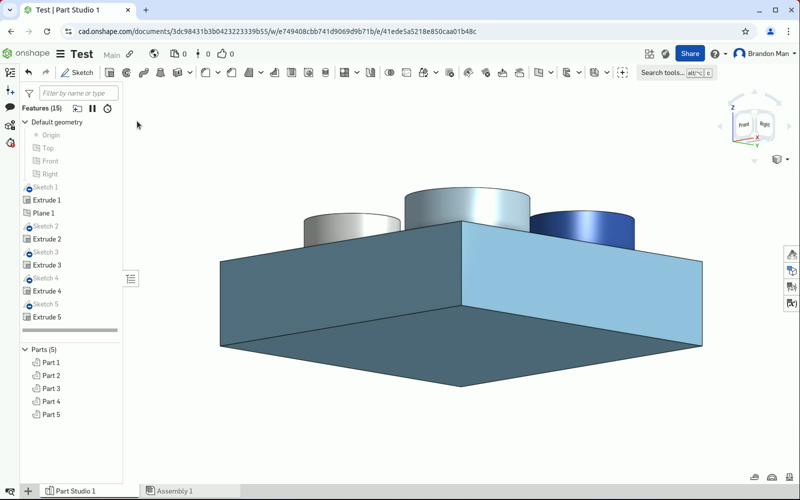
key(left, 3)
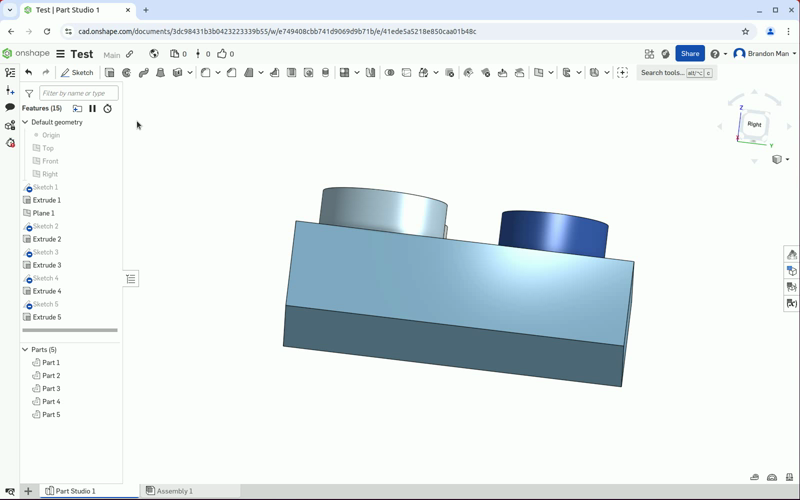
key(right, 3)
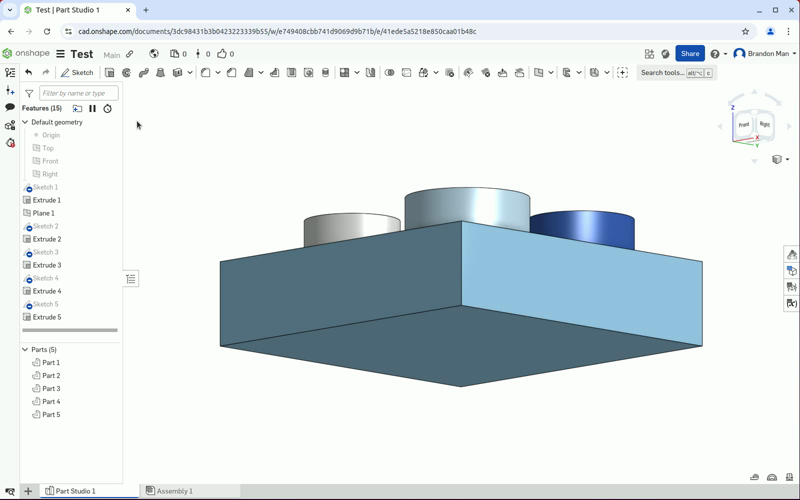
key(down, 3)
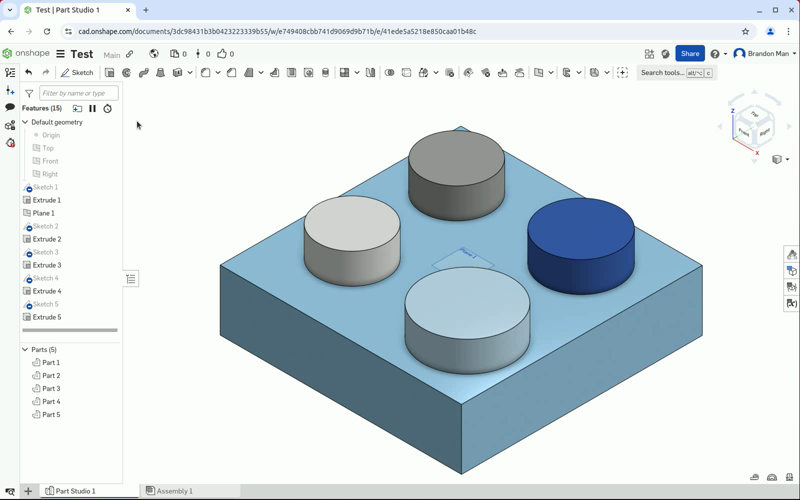
mouse_move(73, 189)
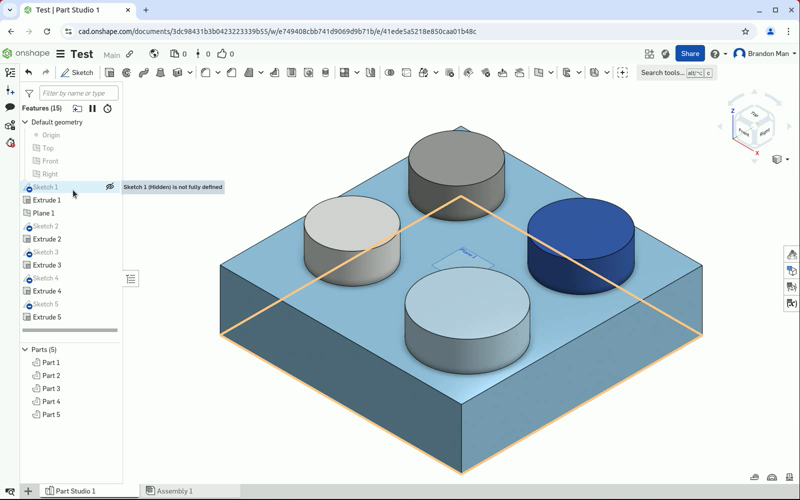
click(73, 189)